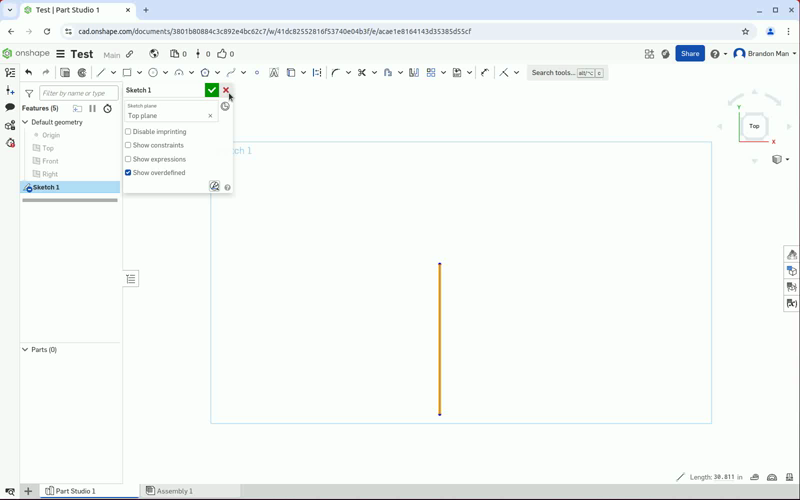
key(shift+h)
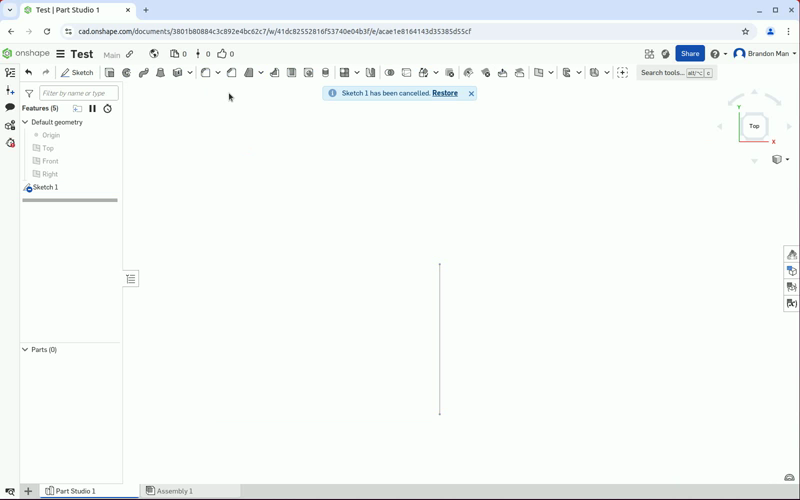
key(shift+s)
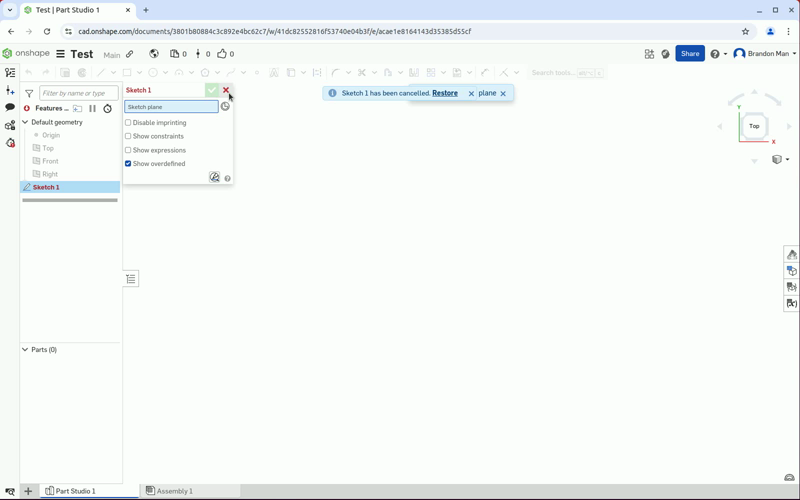
mouse_move(73, 150)
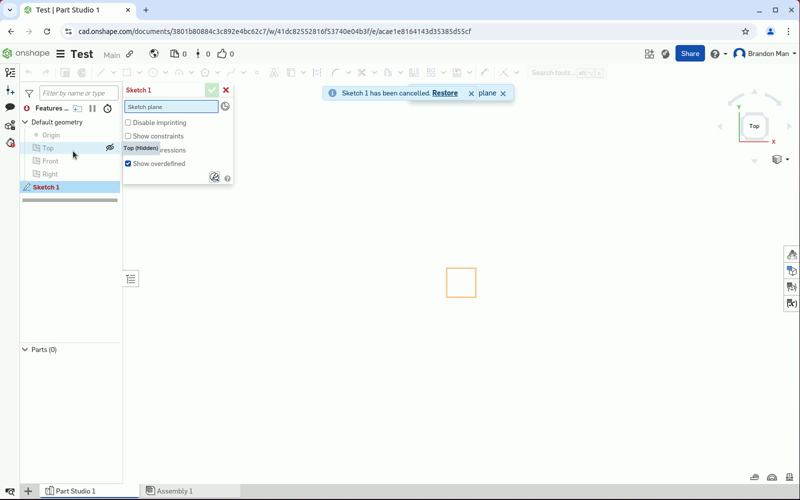
click(73, 150)
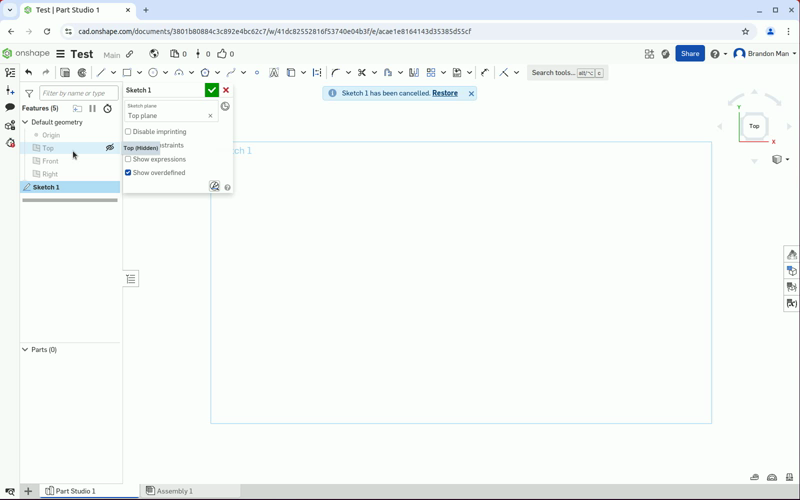
mouse_move(73, 352)
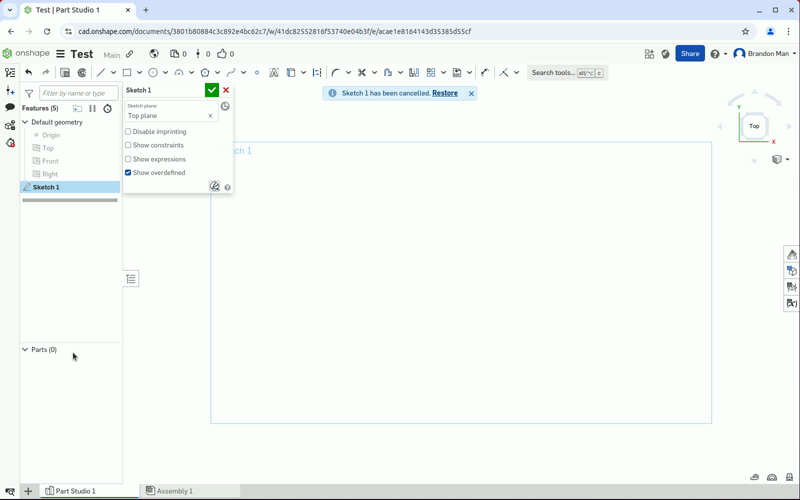
key(y)
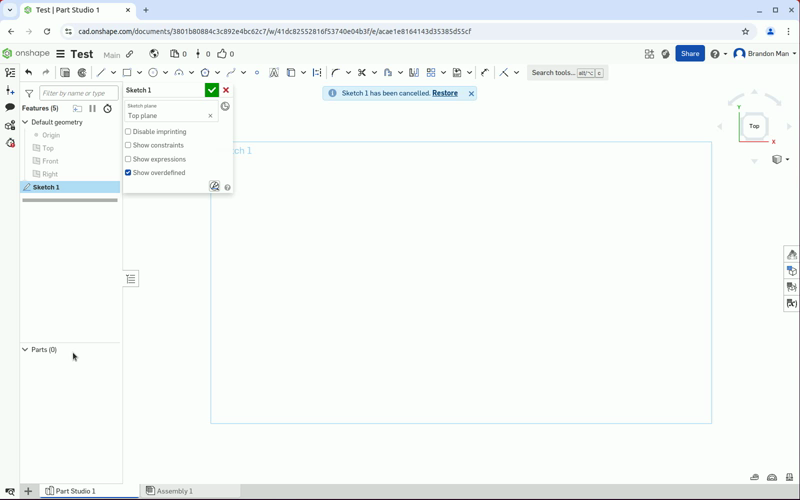
key(l)
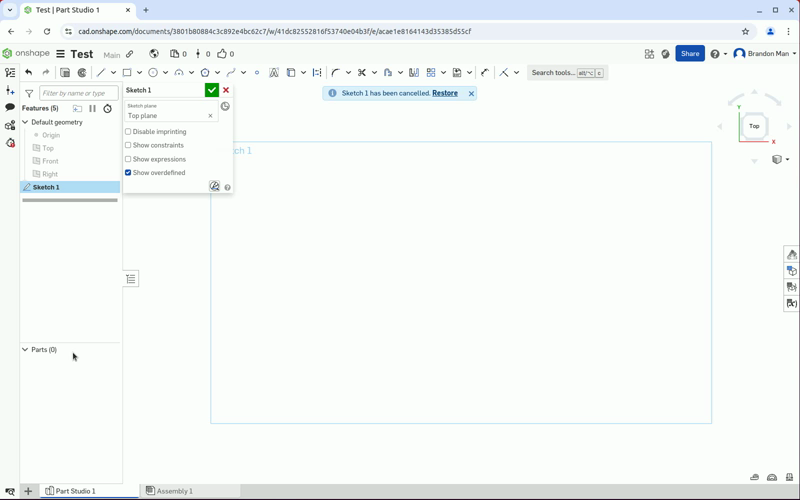
key_down(shift)
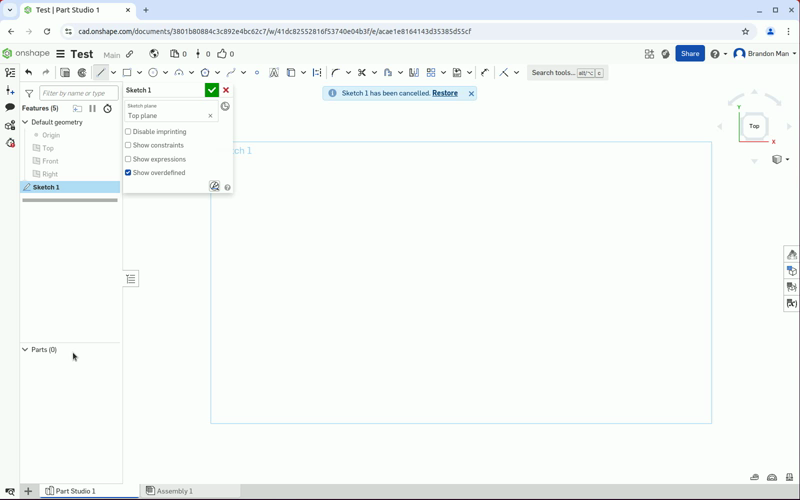
mouse_move(348, 339)
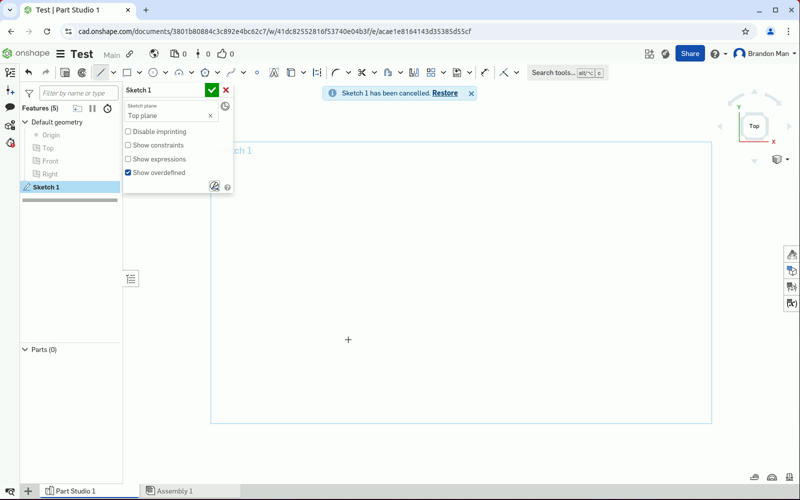
click(348, 339)
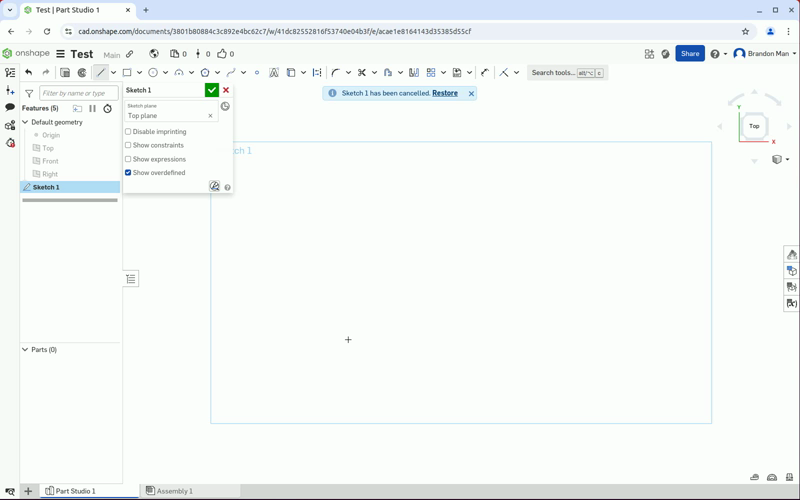
key_up(shift)
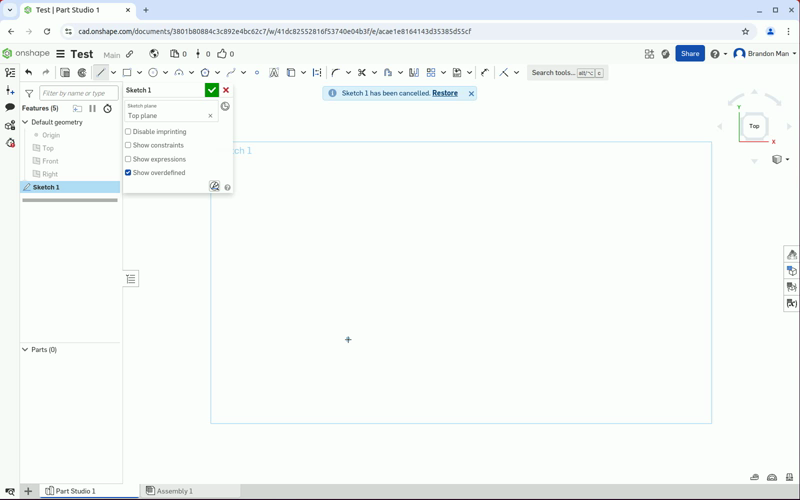
key_down(shift)
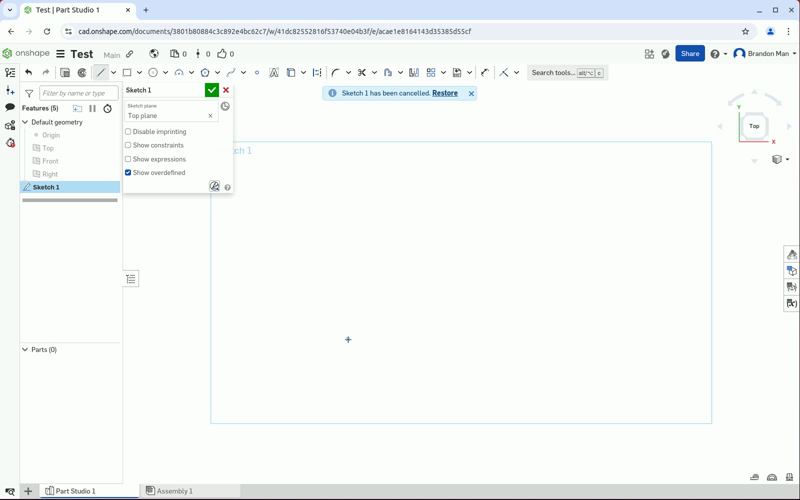
mouse_move(572, 339)
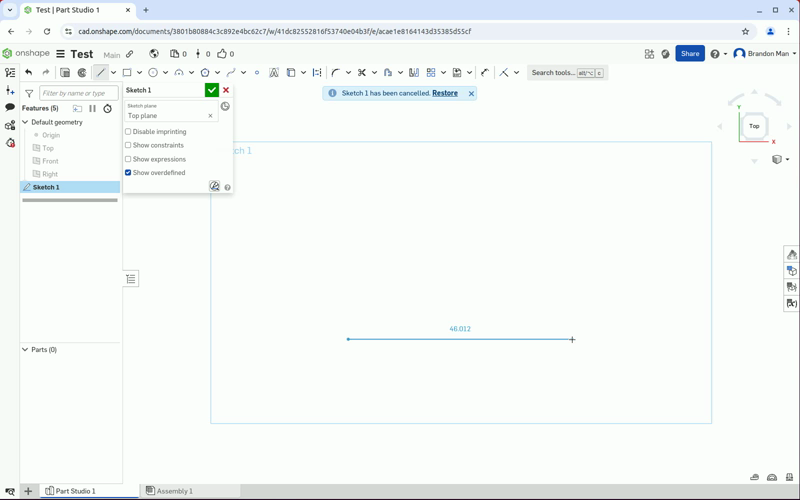
click(572, 339)
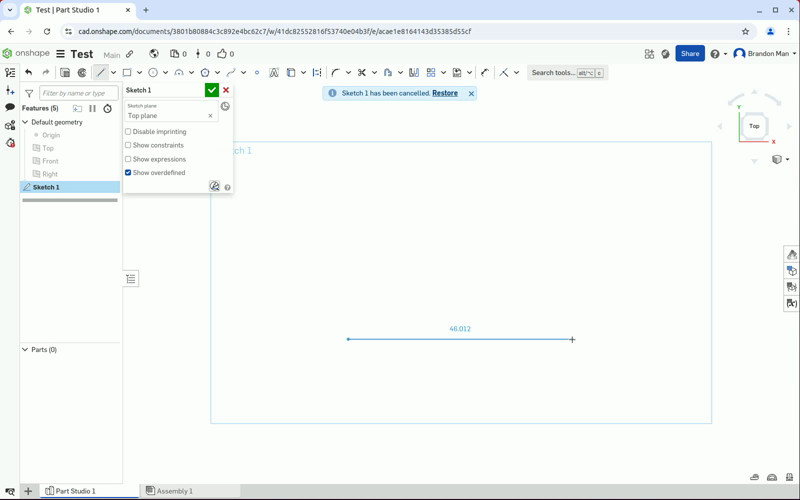
key_up(shift)
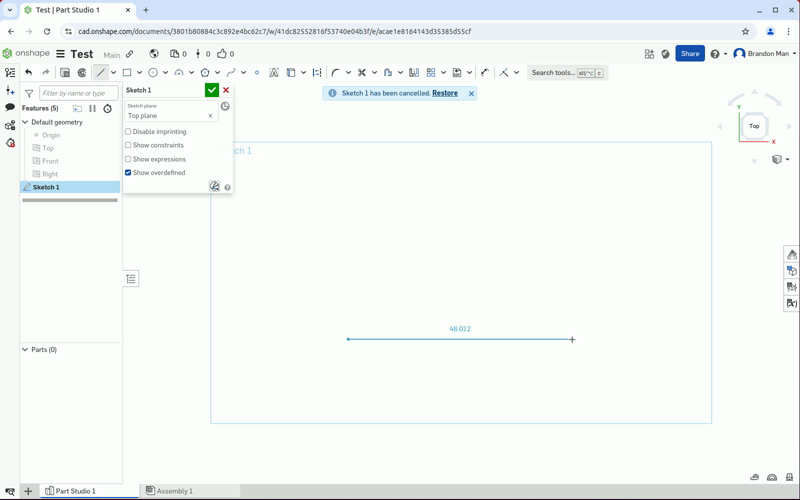
key_down(shift)
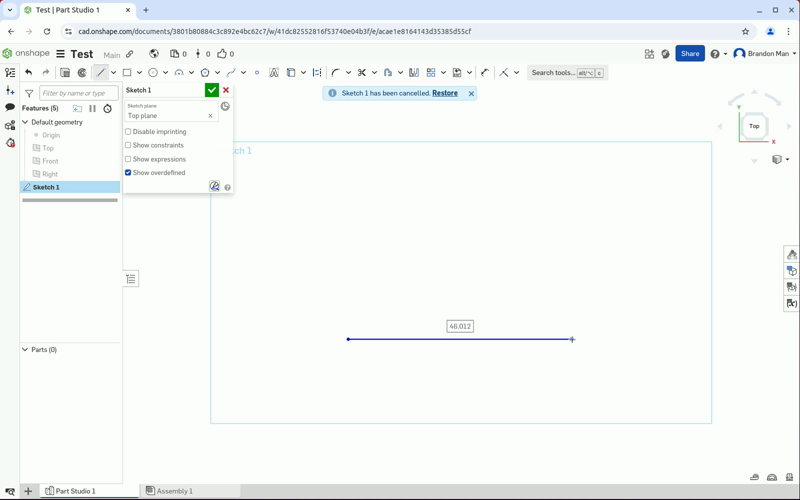
mouse_move(572, 226)
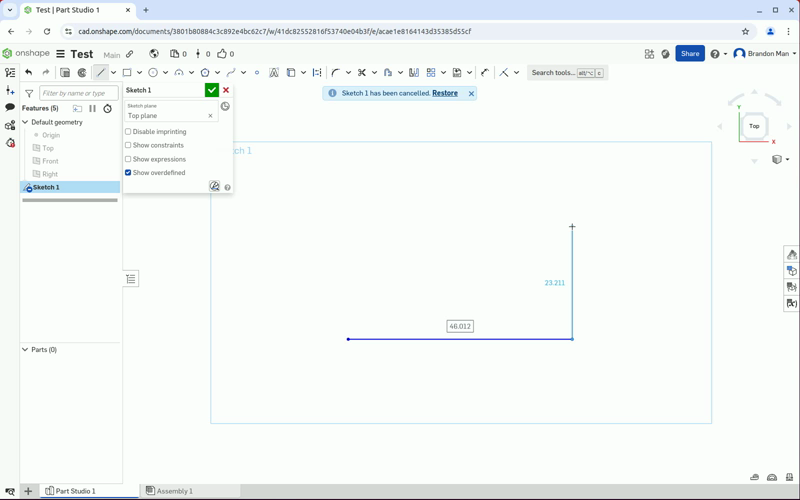
click(572, 226)
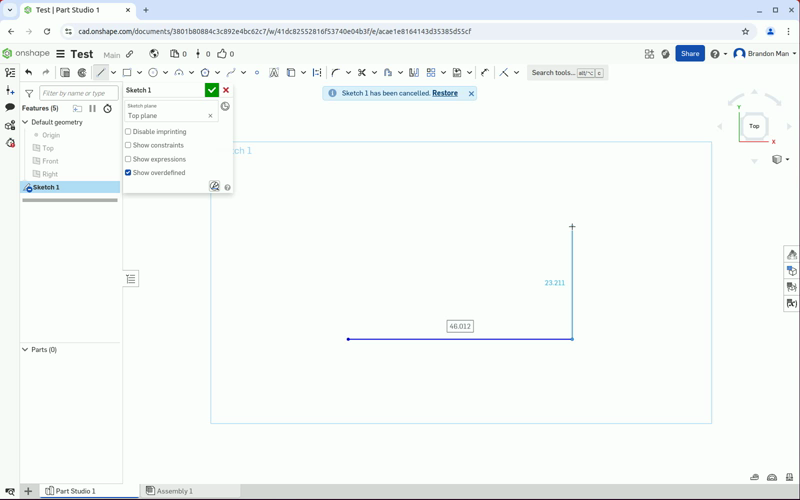
key_up(shift)
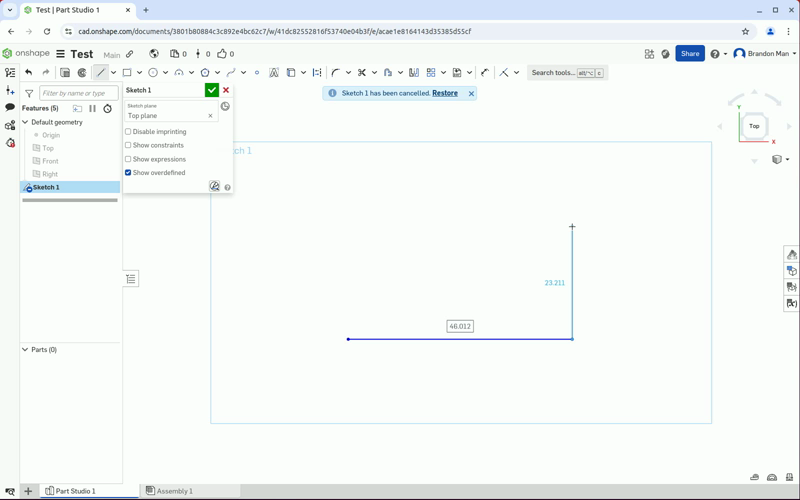
key_down(shift)
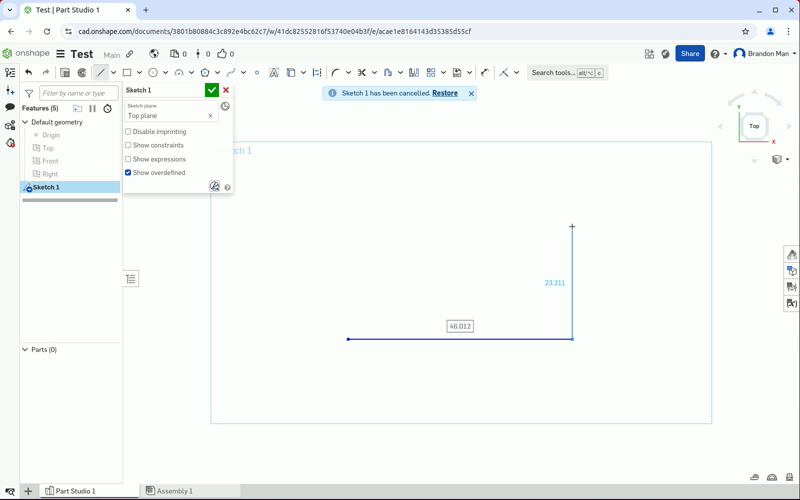
mouse_move(348, 226)
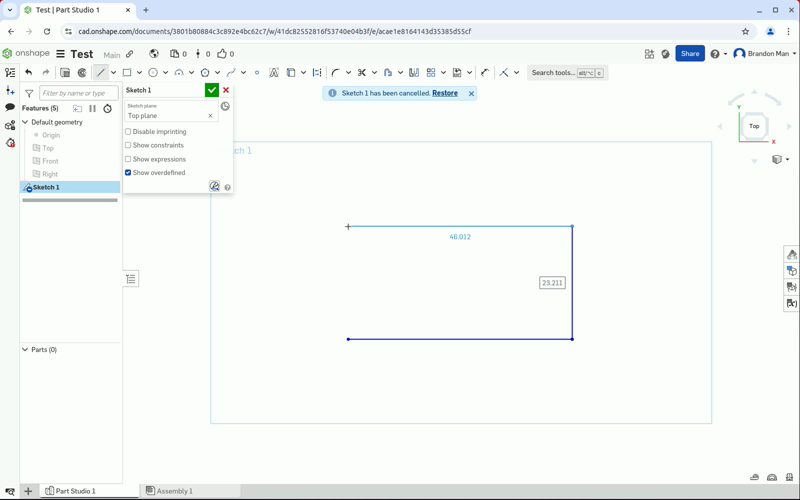
click(348, 226)
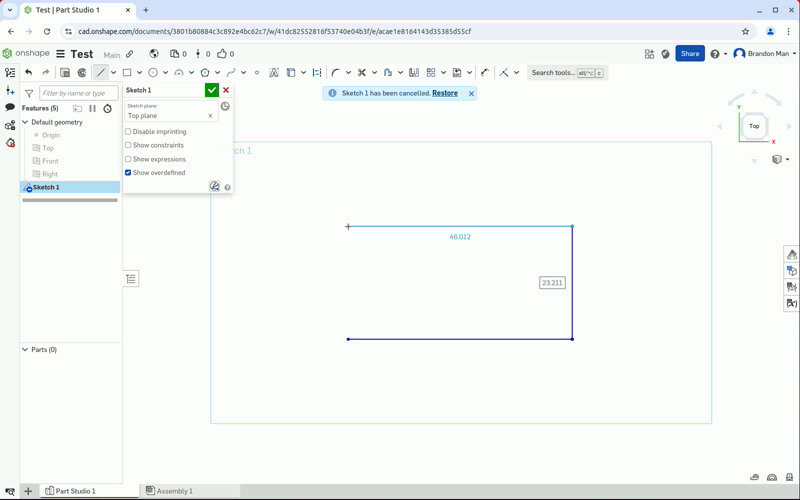
key_up(shift)
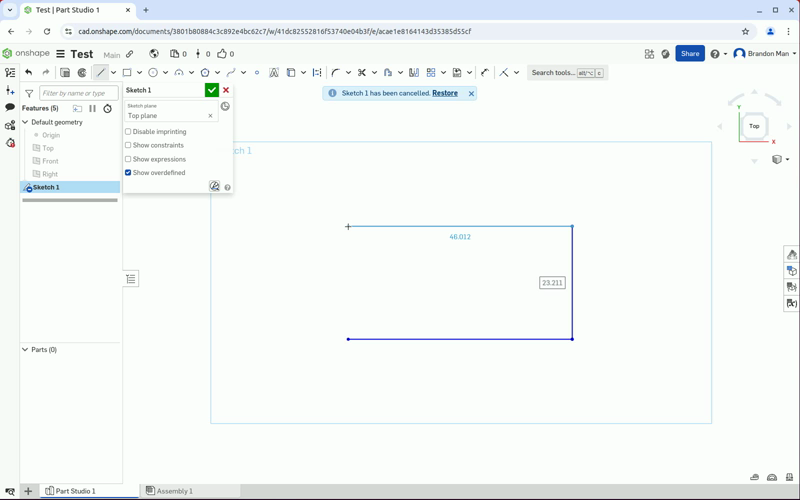
key_down(shift)
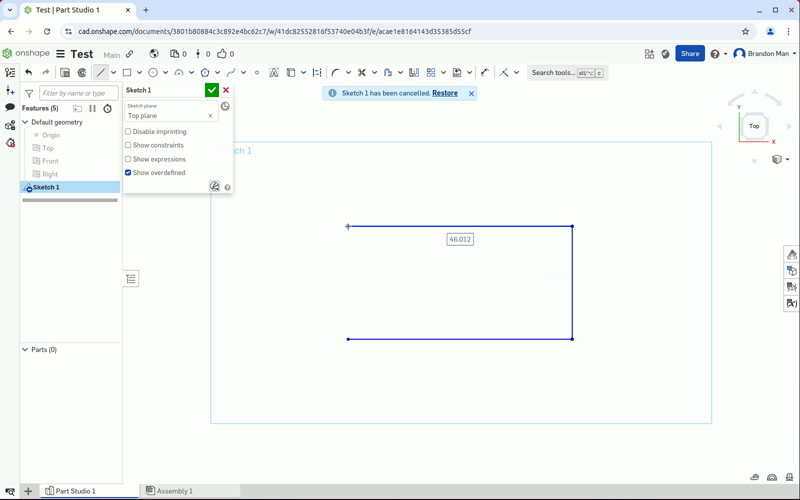
mouse_move(348, 339)
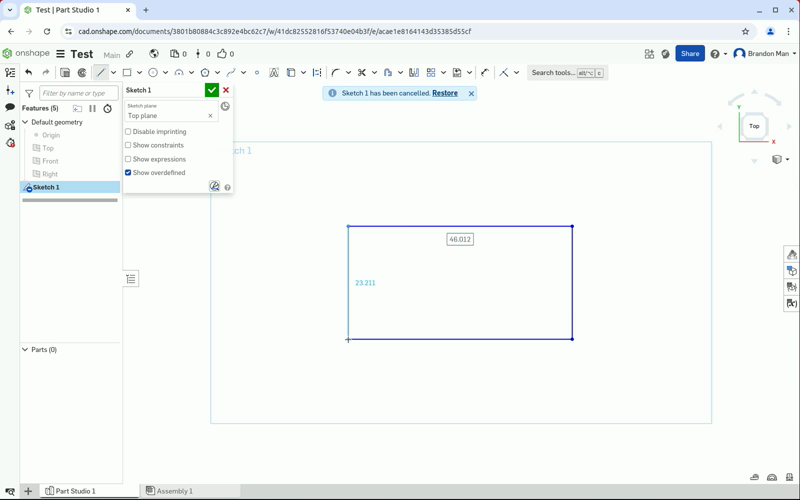
key_up(shift)
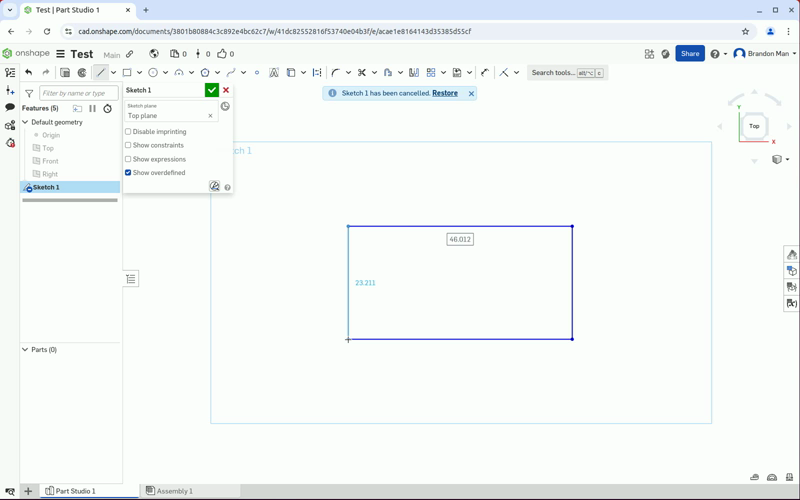
click(348, 339)
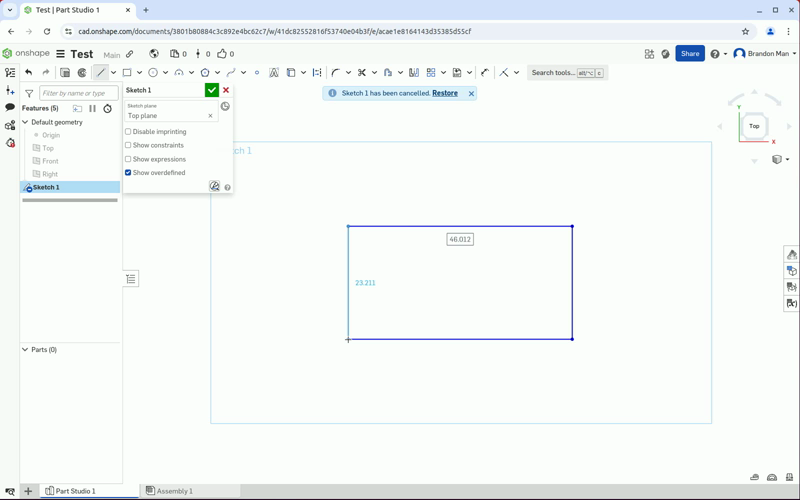
key(esc)
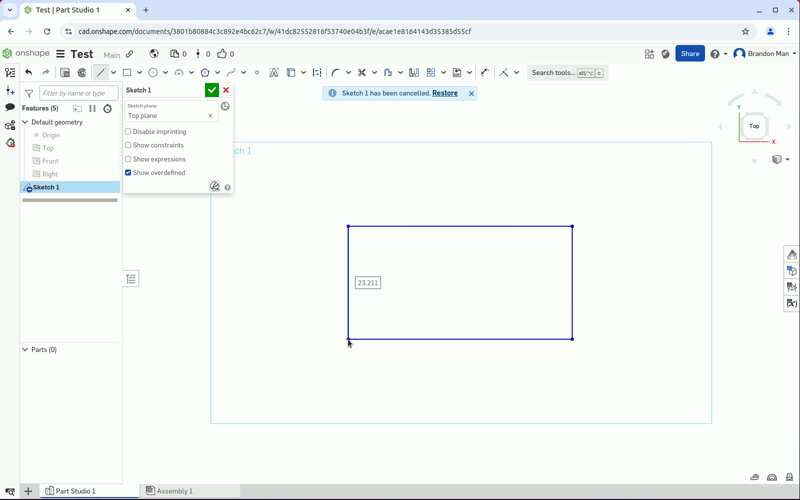
mouse_move(372, 250)
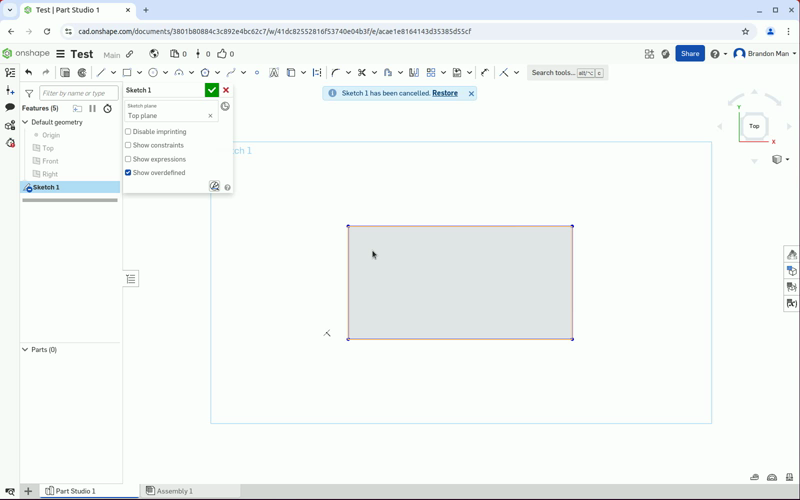
click(372, 250)
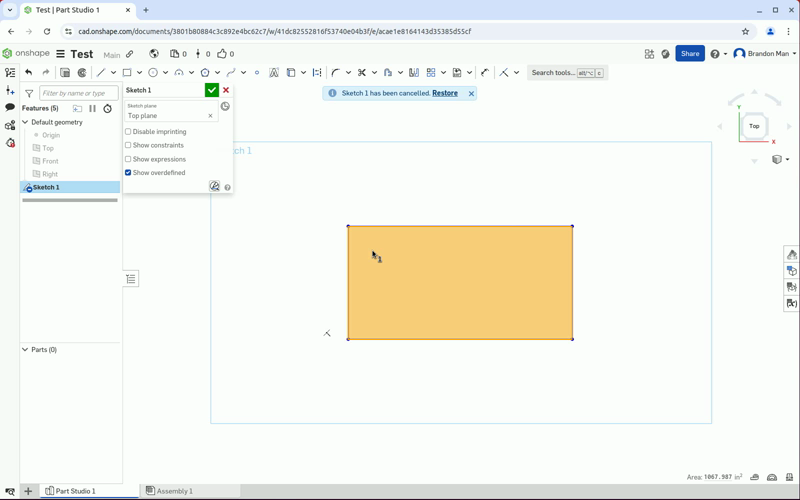
mouse_move(73, 352)
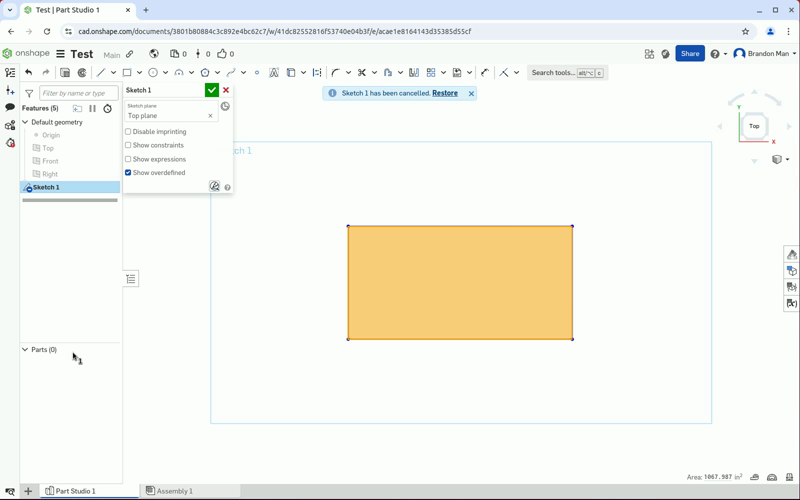
key(shift+y)
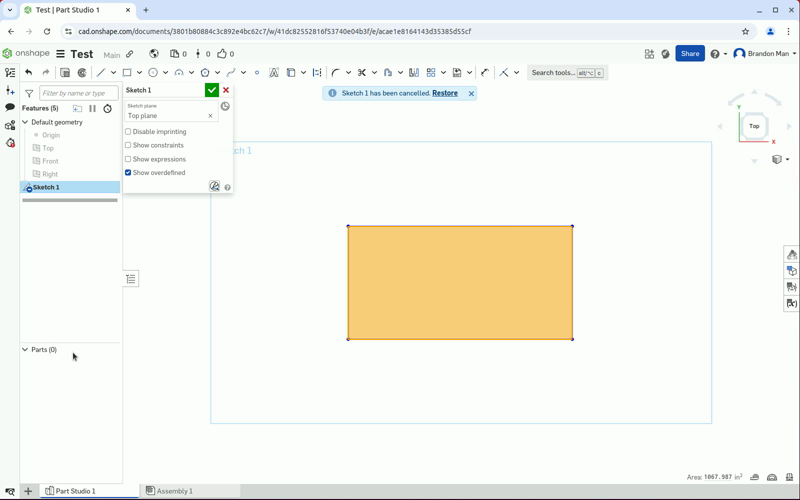
key(shift+e)
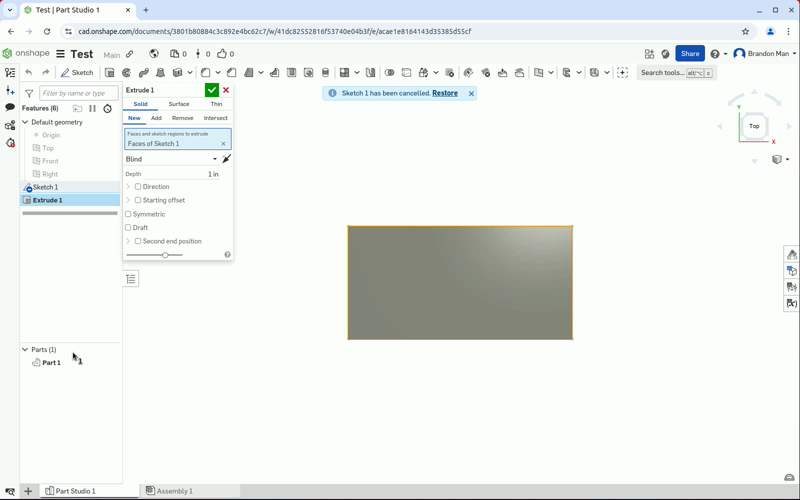
mouse_move(143, 106)
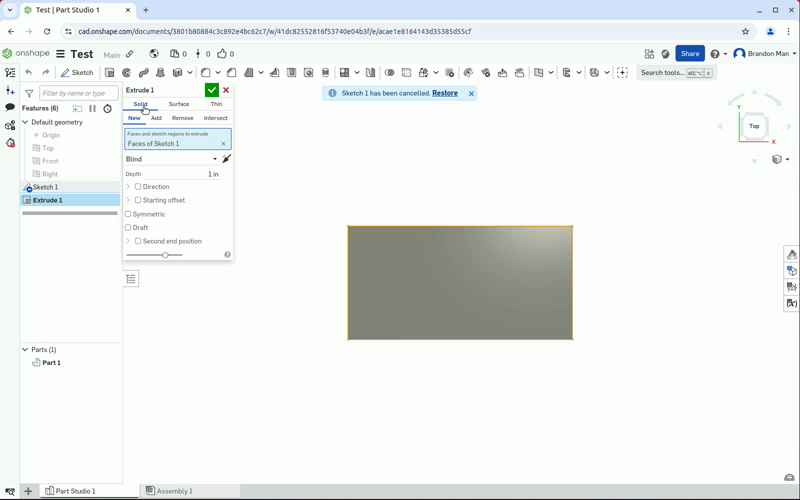
click(143, 106)
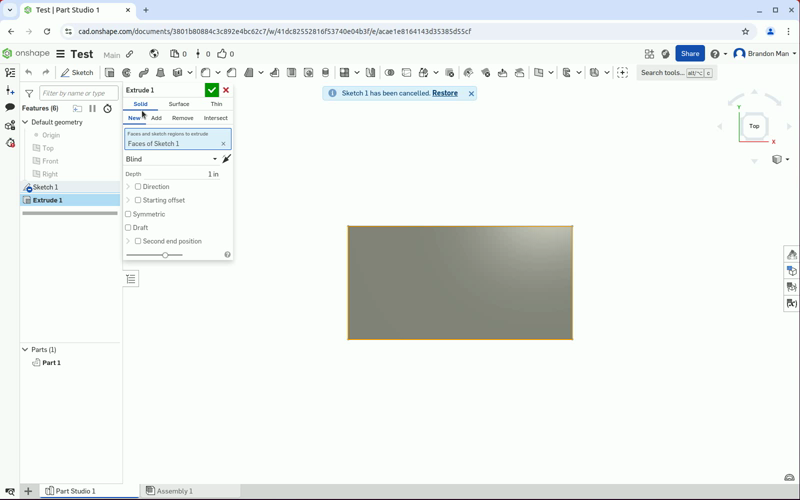
mouse_move(137, 120)
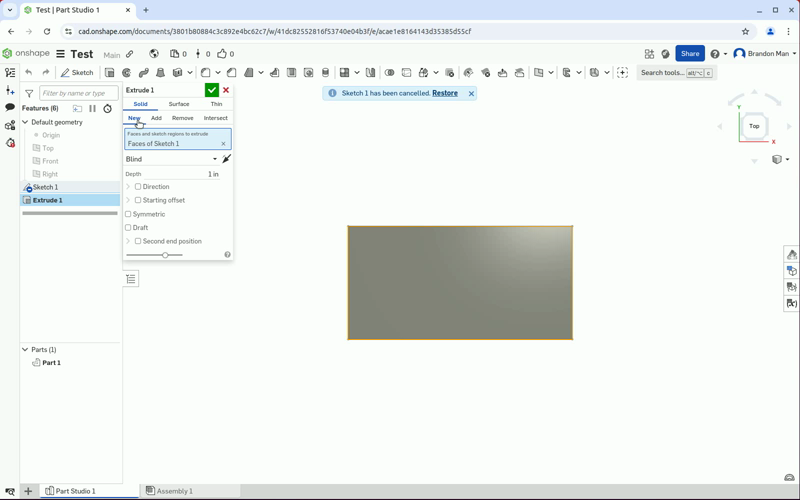
click(137, 120)
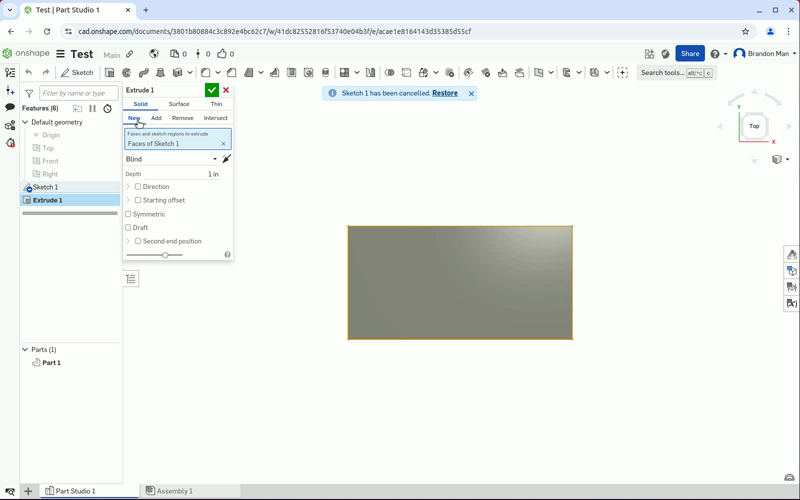
key(tab, 4)
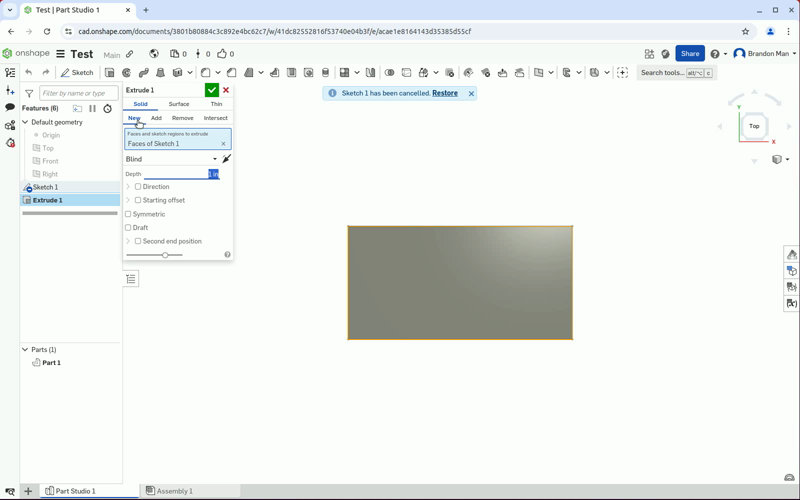
text(2.407)
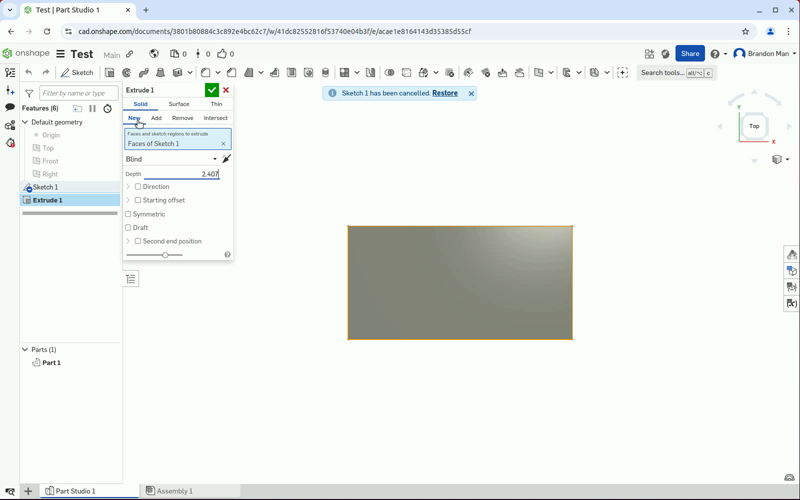
key(enter)
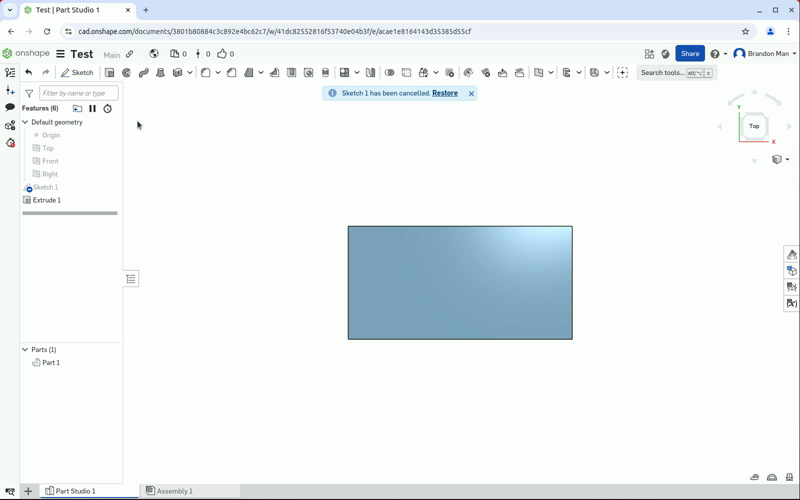
key(shift+h)
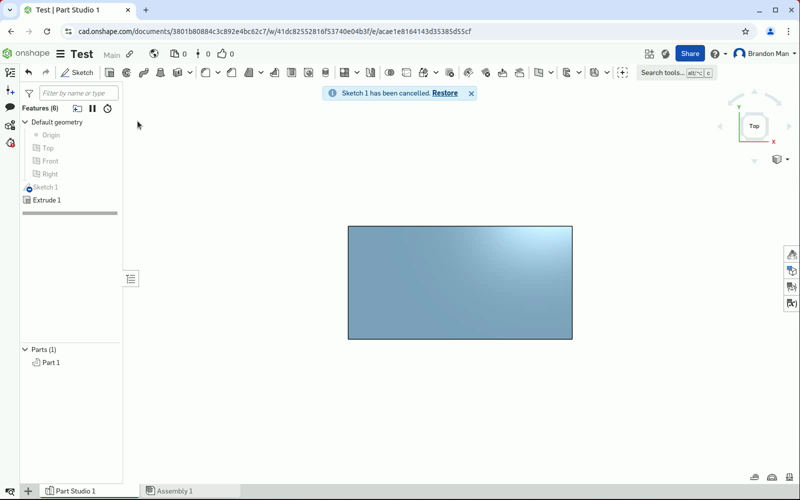
key(shift+h)
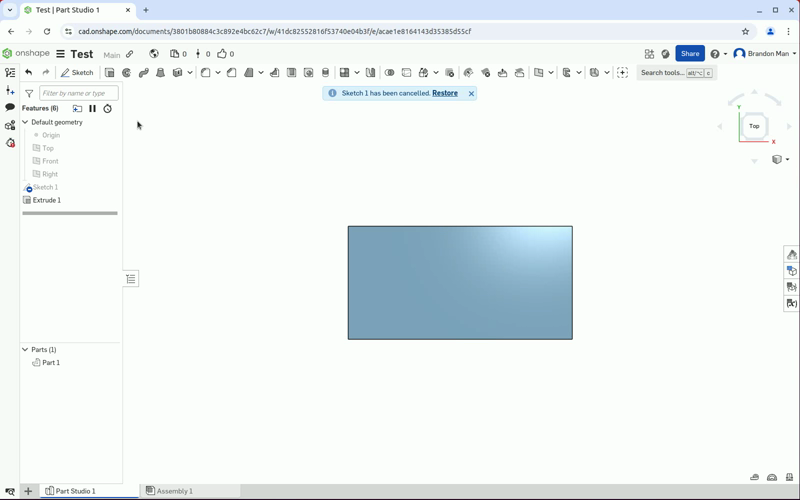
mouse_move(73, 189)
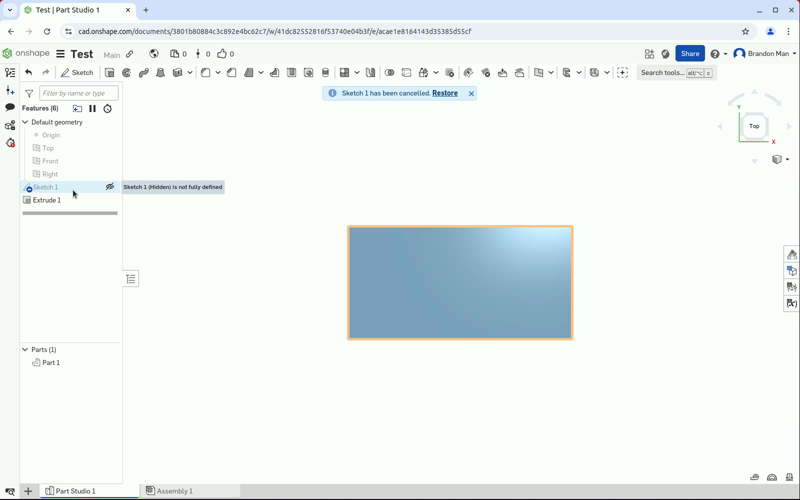
click(73, 189)
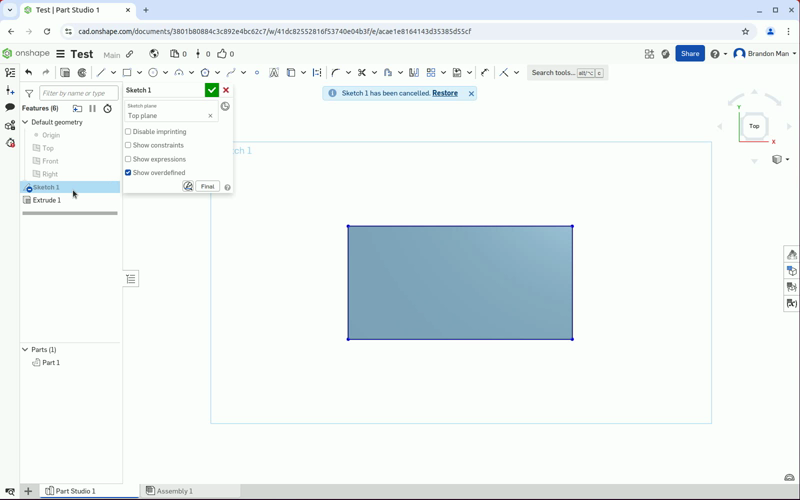
mouse_move(229, 92)
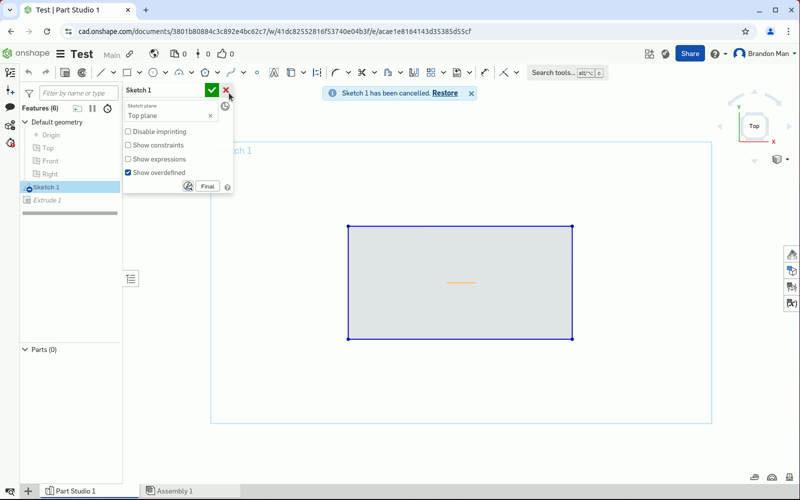
click(229, 92)
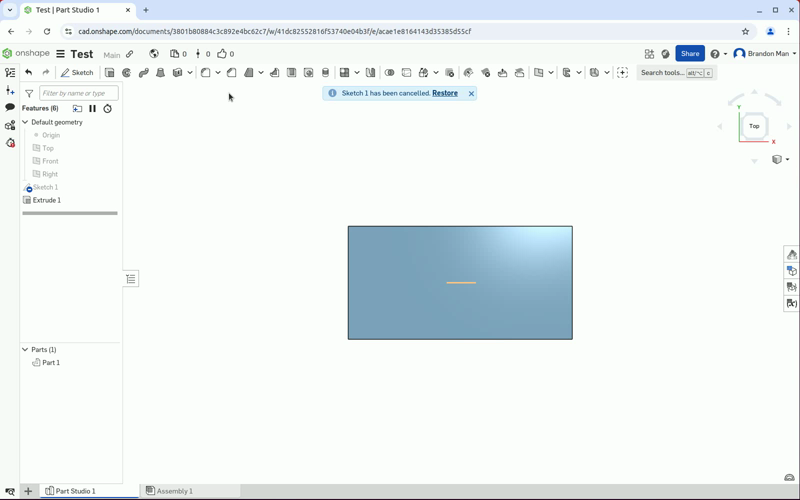
mouse_move(73, 352)
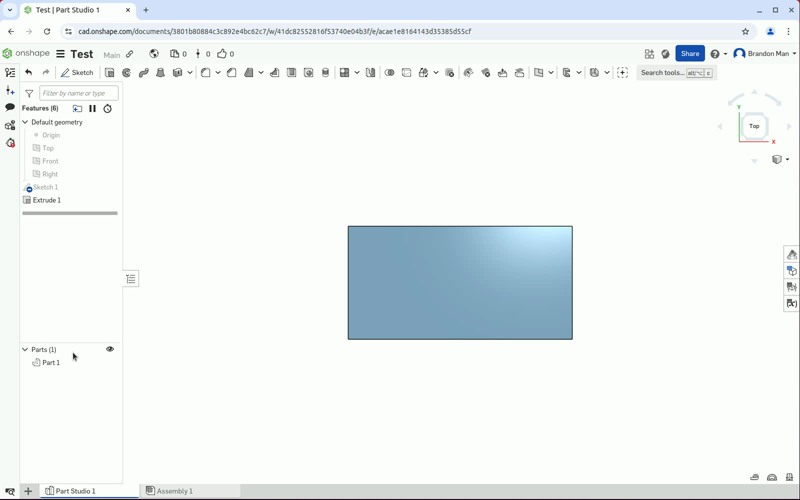
key(y)
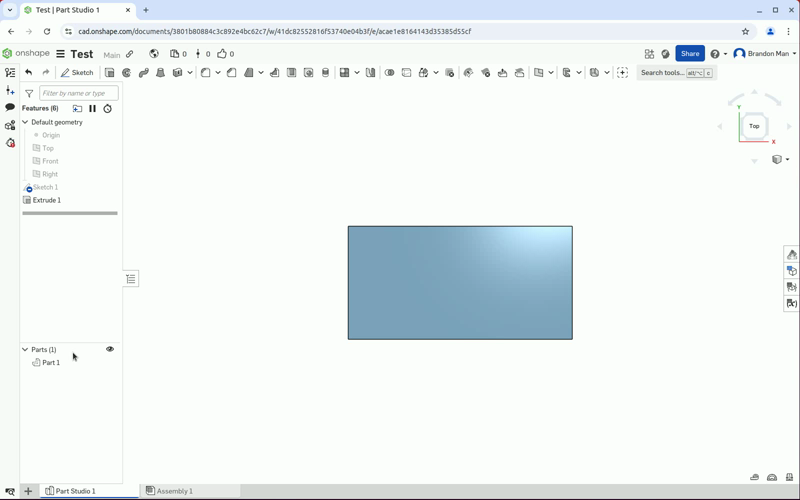
key(shift+p)
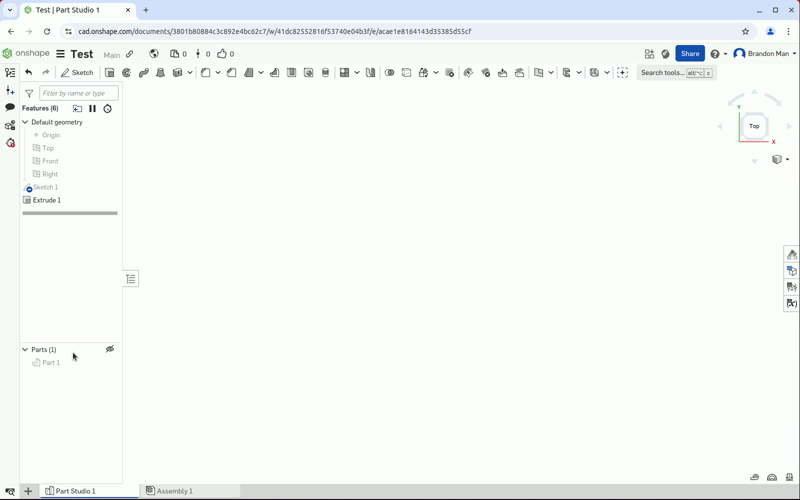
key(space)
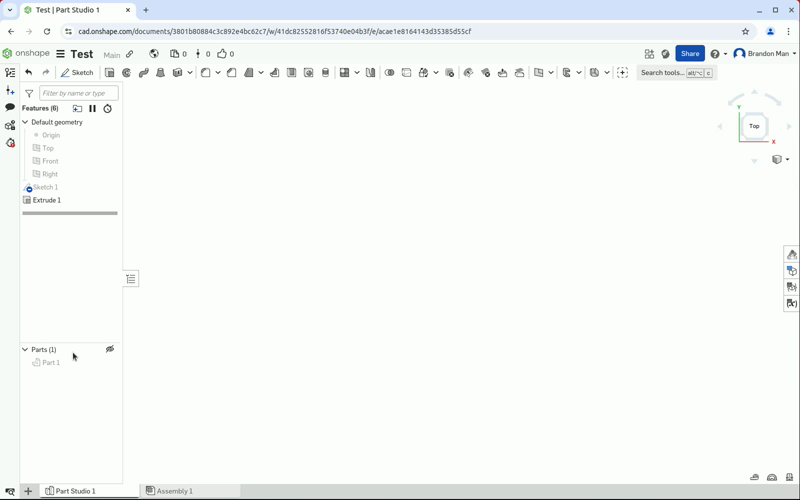
key_down(shift)
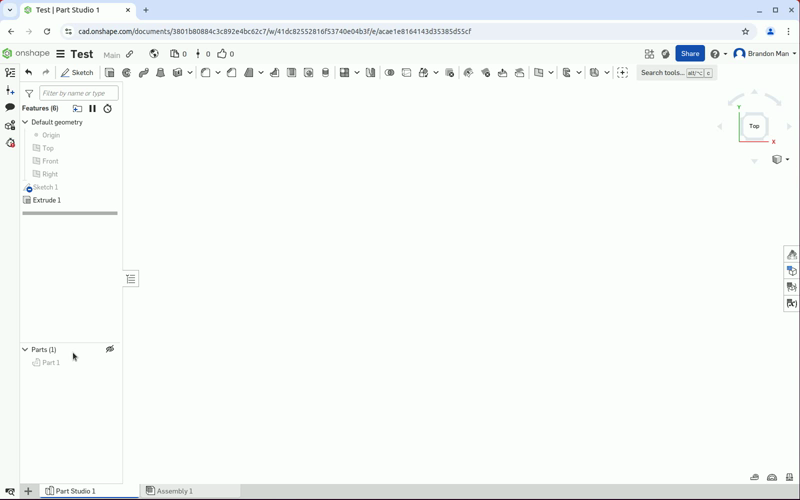
key(up)
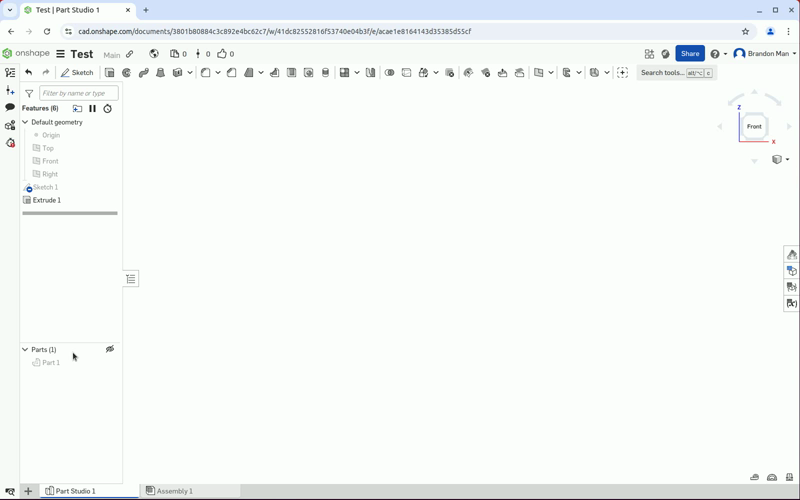
key_up(shift)
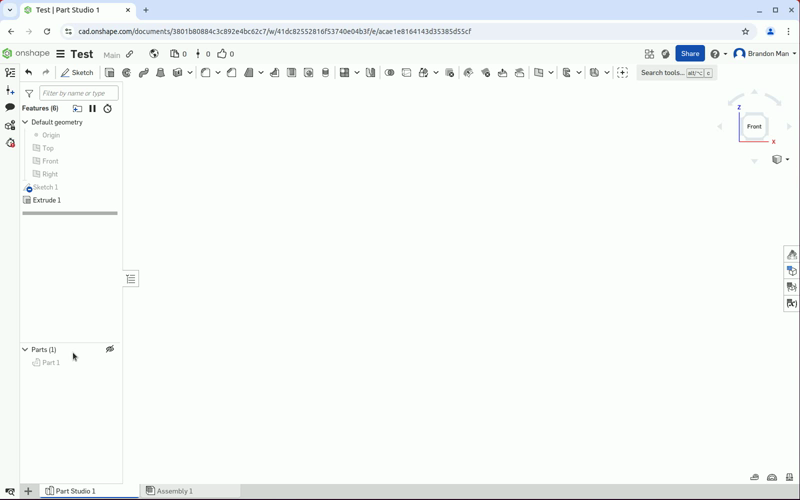
key(space)
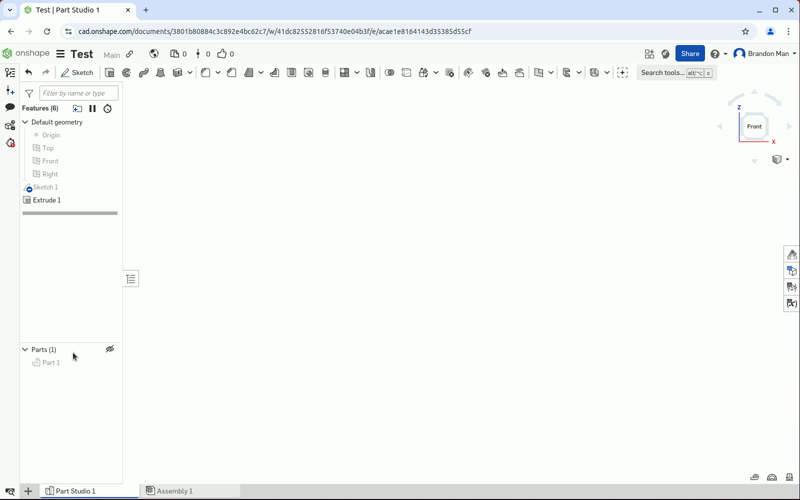
key_down(shift)
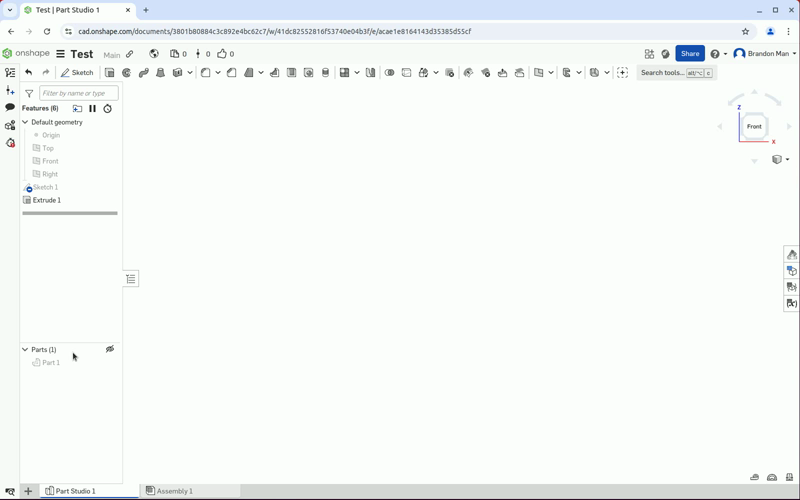
key(left)
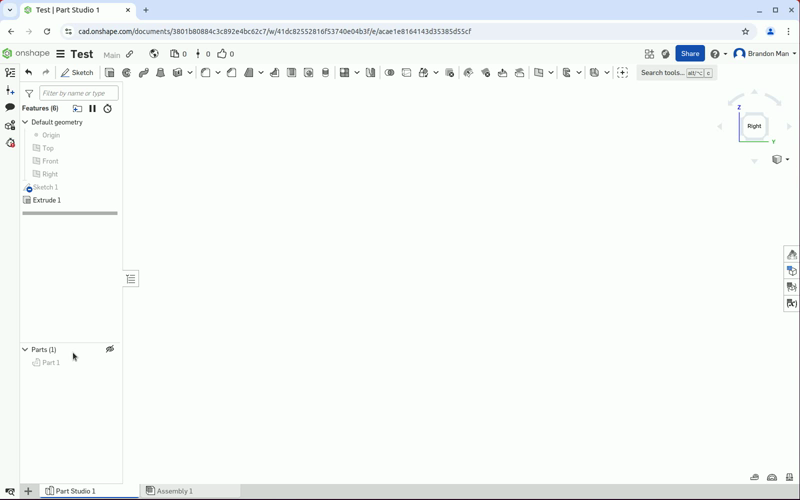
key_up(shift)
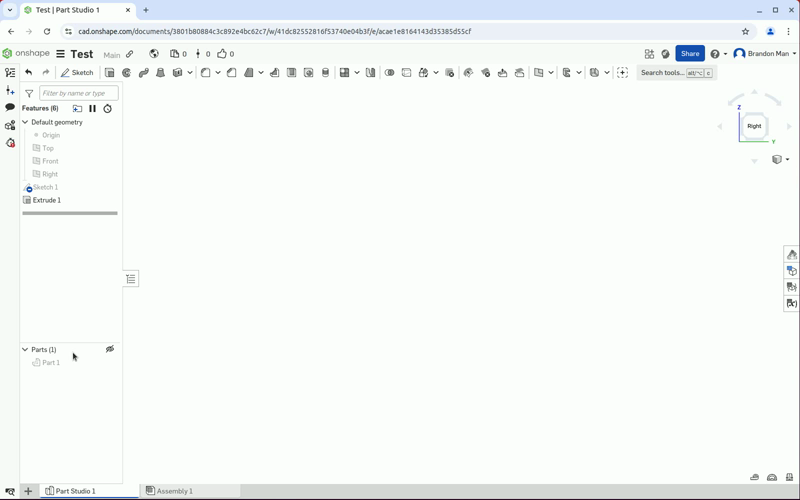
mouse_move(73, 352)
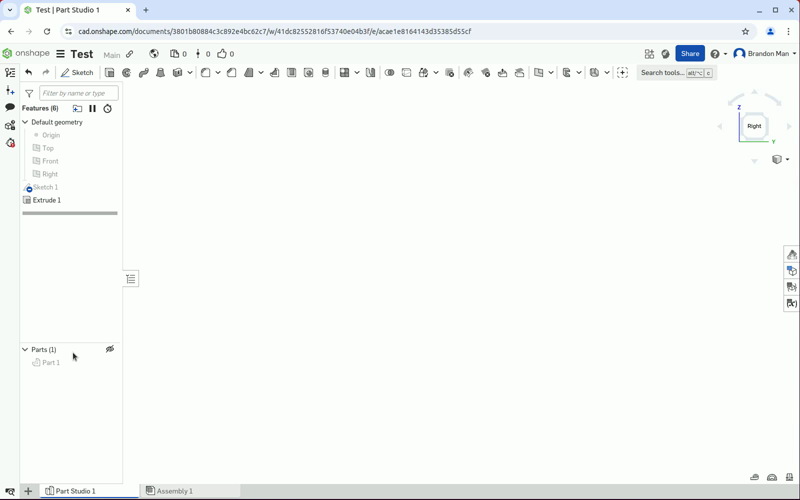
key(shift+y)
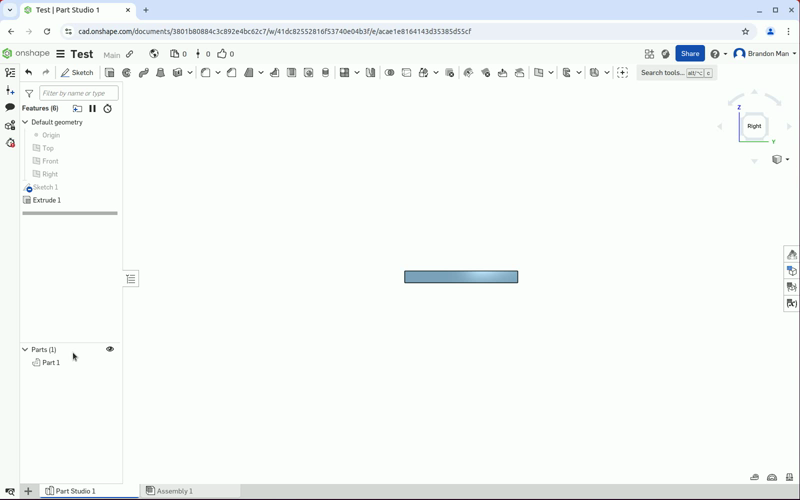
mouse_move(541, 75)
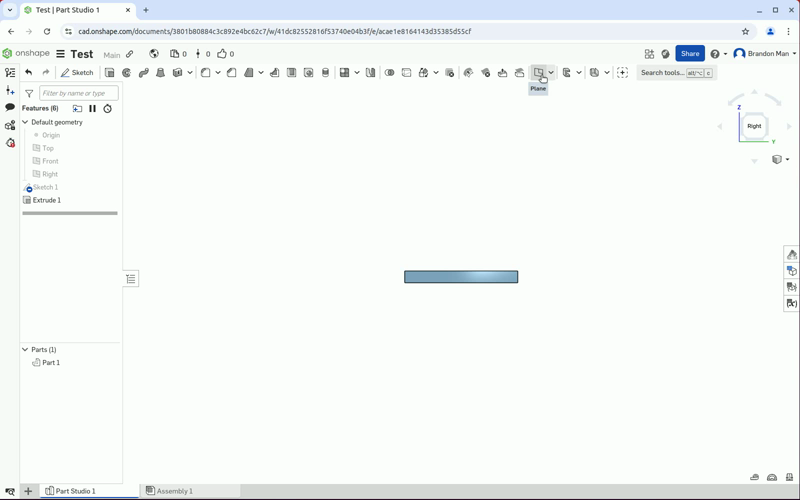
click(541, 75)
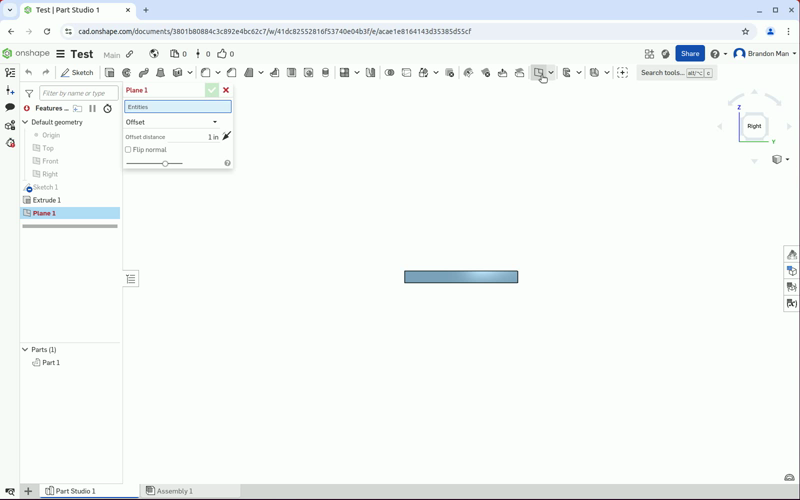
mouse_move(73, 176)
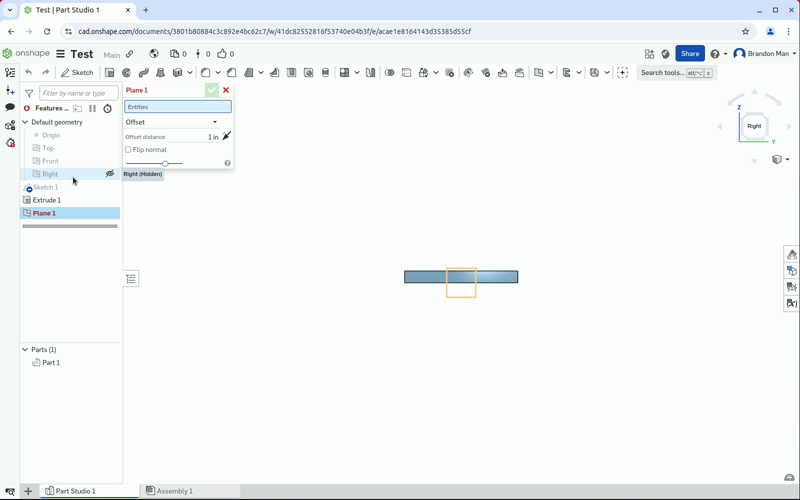
click(73, 176)
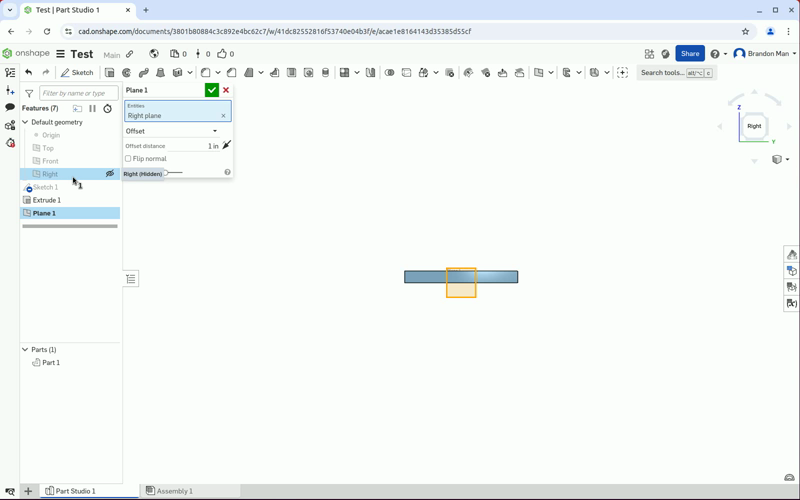
key(tab, 2)
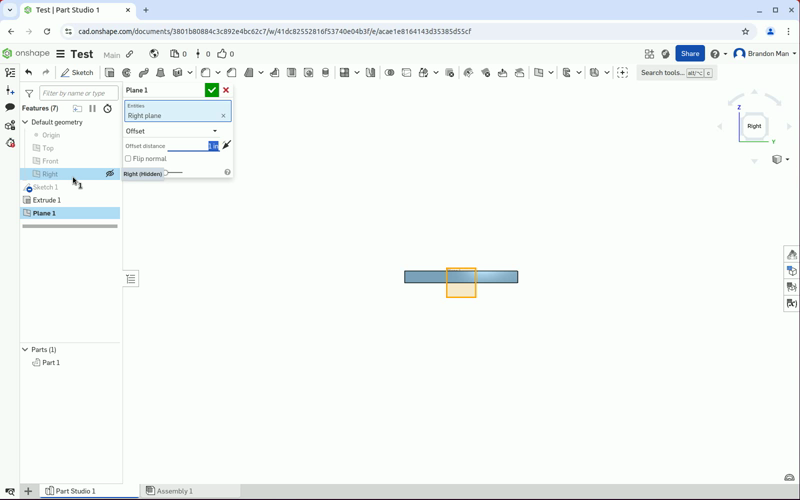
text(23.108)
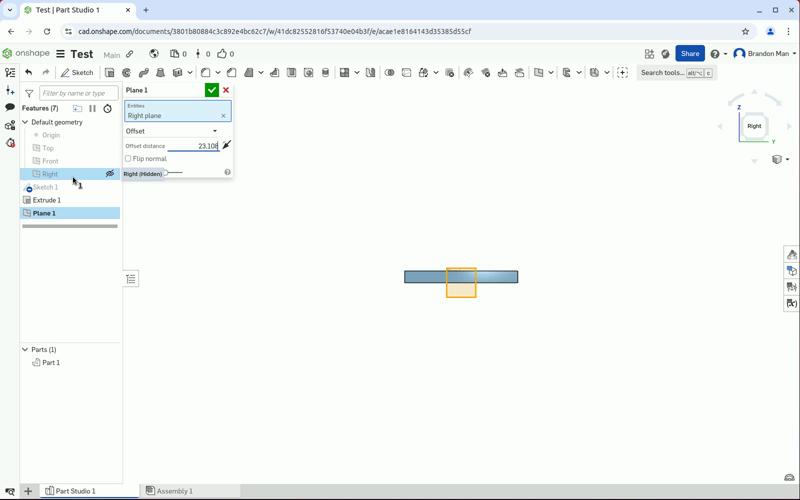
key(enter, 2)
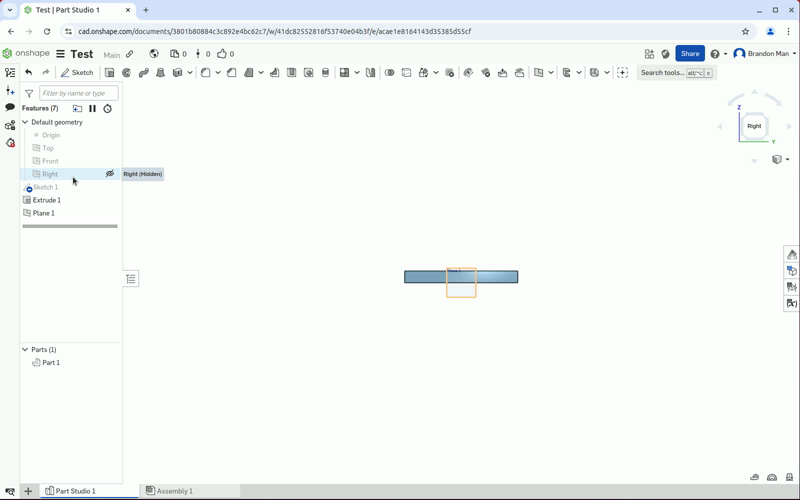
key(shift+s)
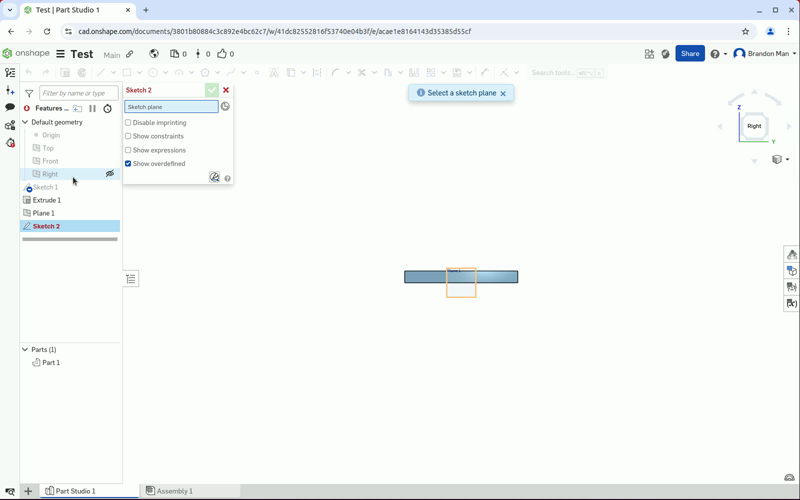
mouse_move(73, 215)
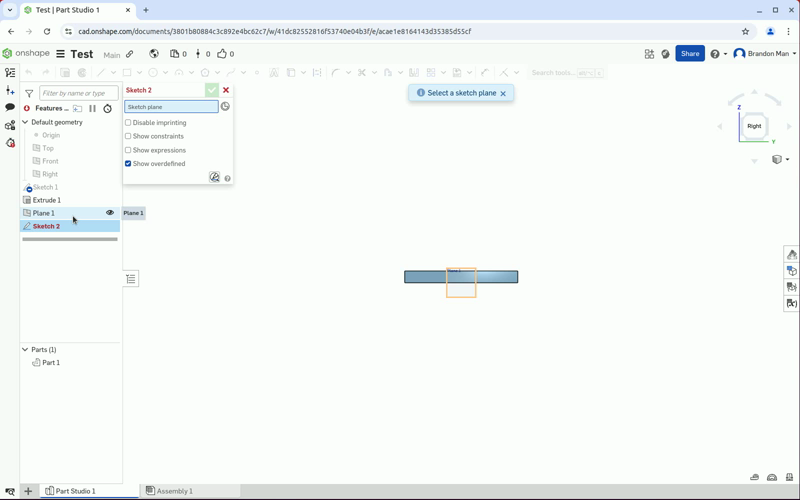
click(73, 215)
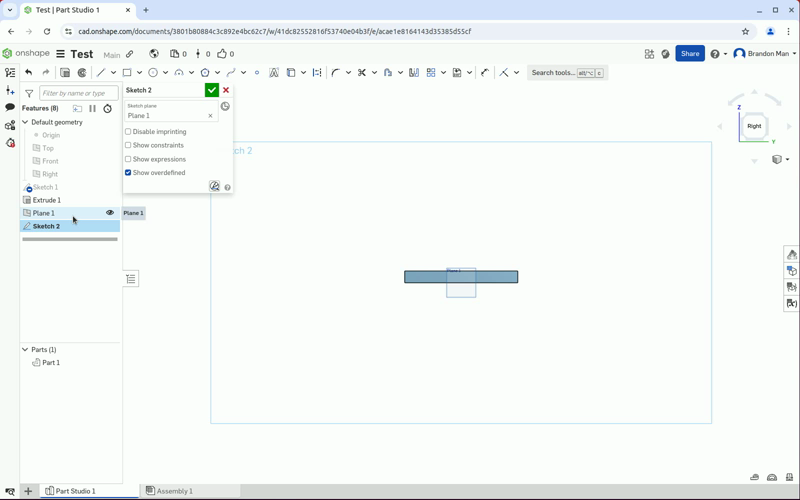
mouse_move(73, 352)
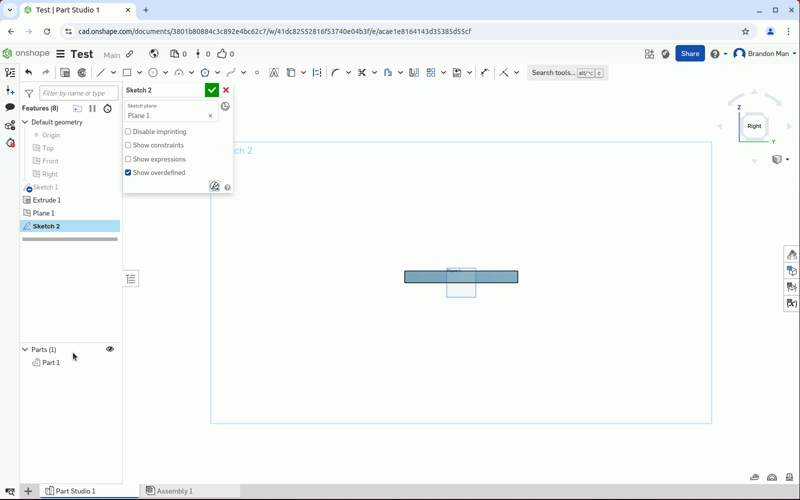
key(y)
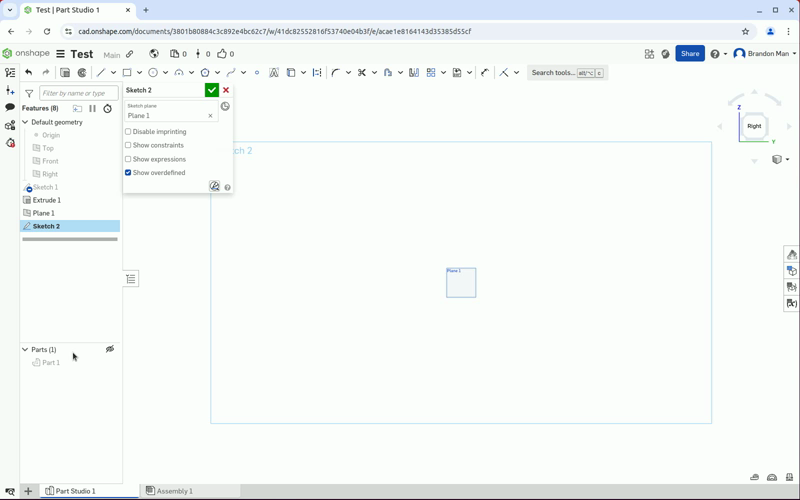
key(l)
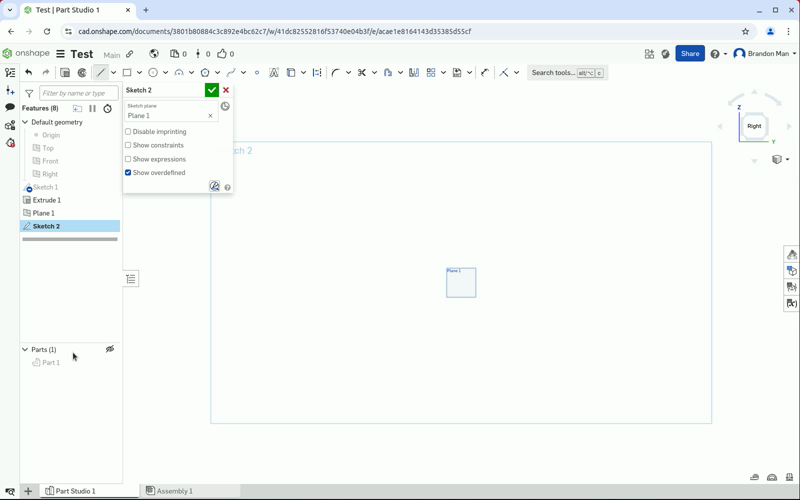
key_down(shift)
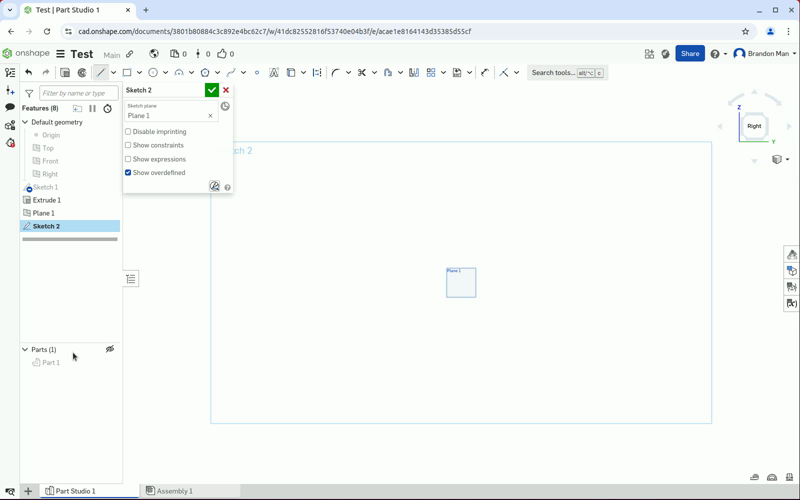
mouse_move(404, 271)
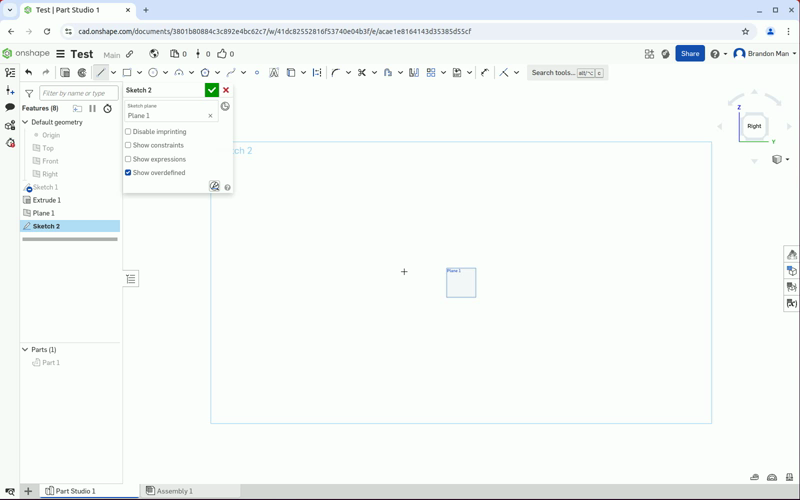
click(404, 271)
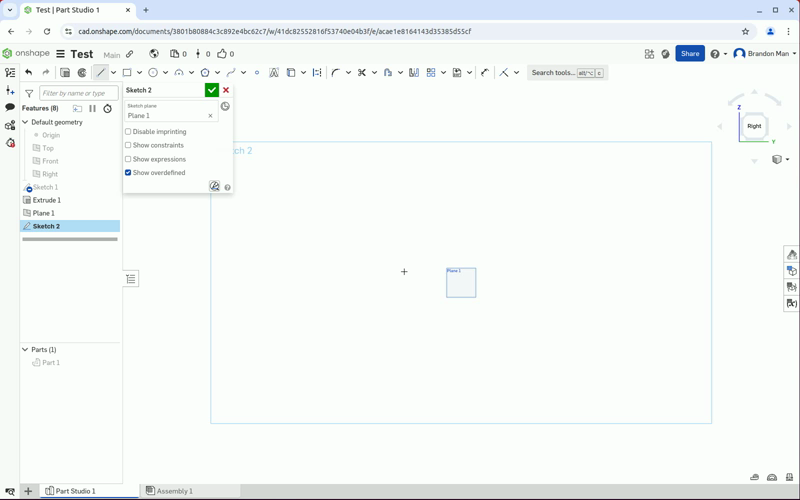
key_up(shift)
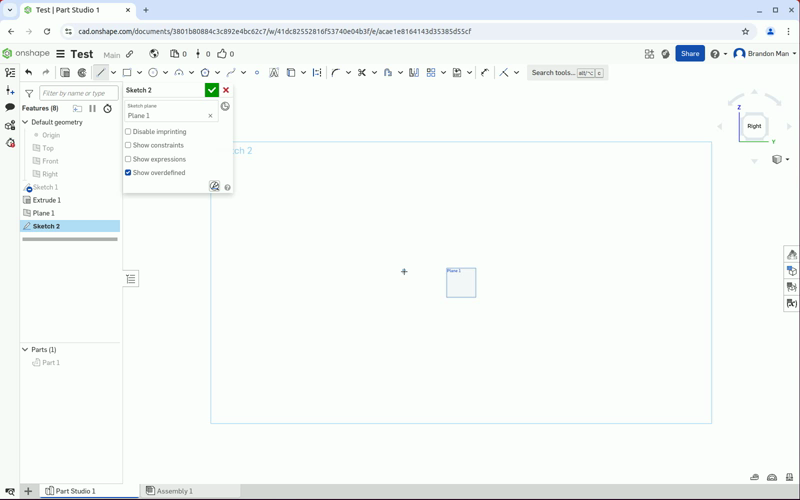
key_down(shift)
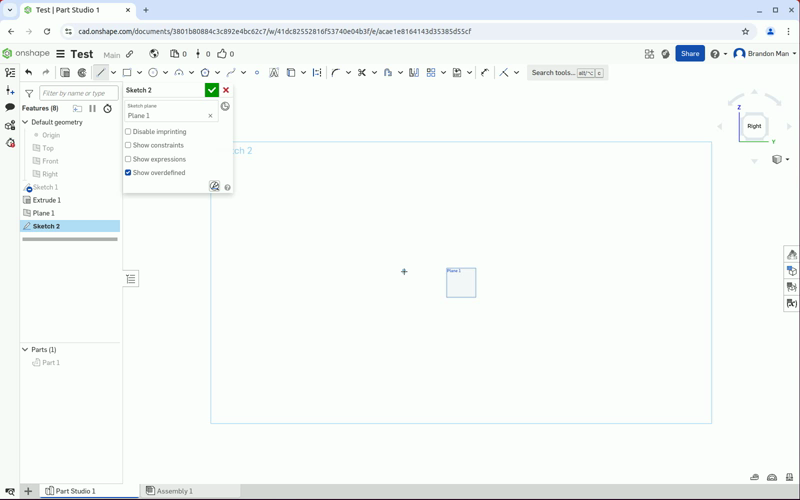
mouse_move(434, 271)
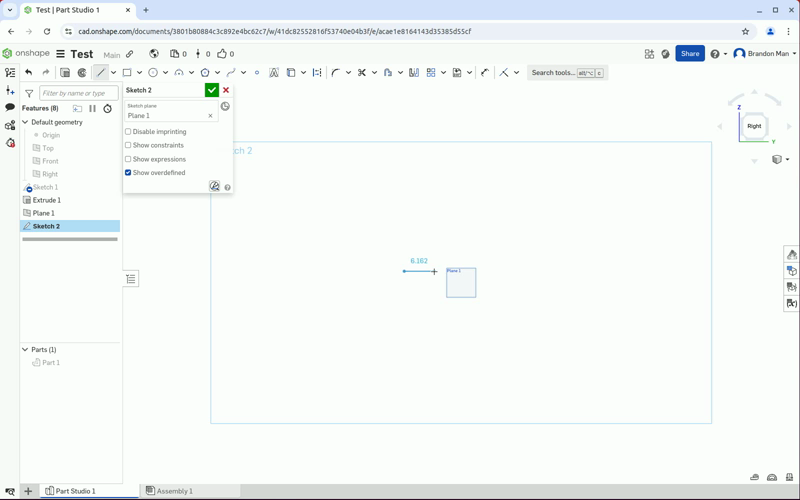
mouse_move(461, 271)
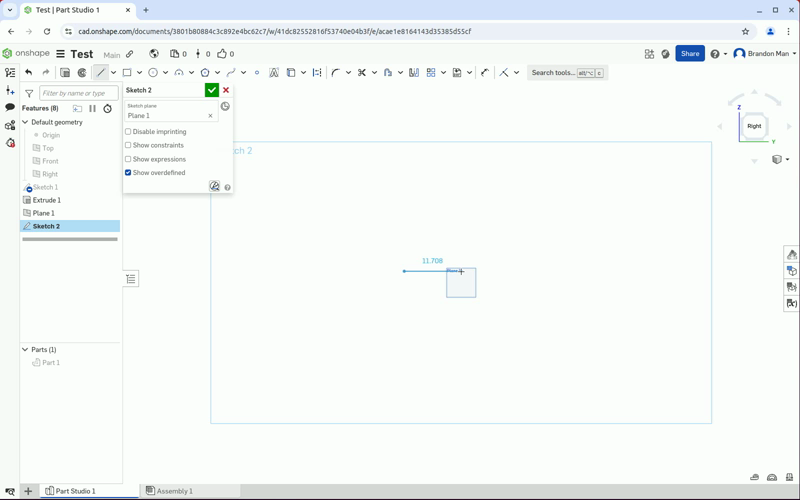
click(461, 271)
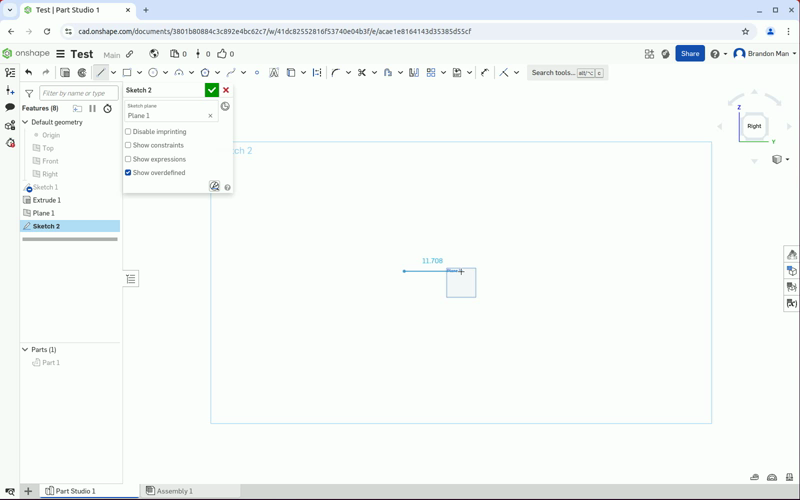
key_up(shift)
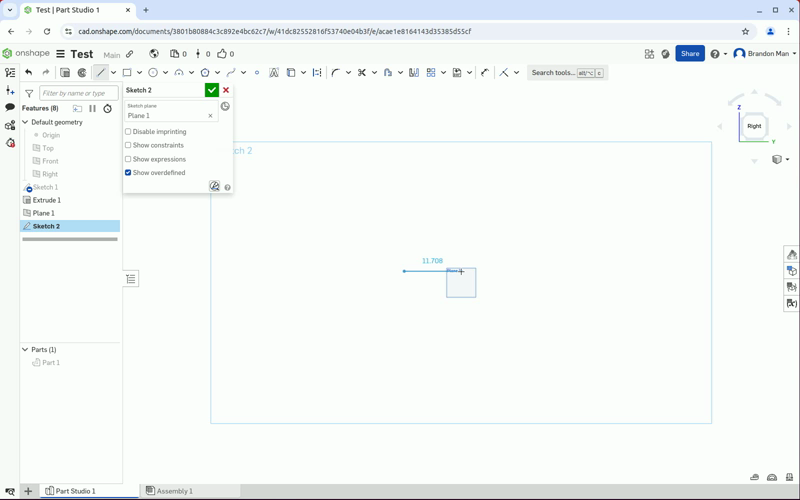
key_down(shift)
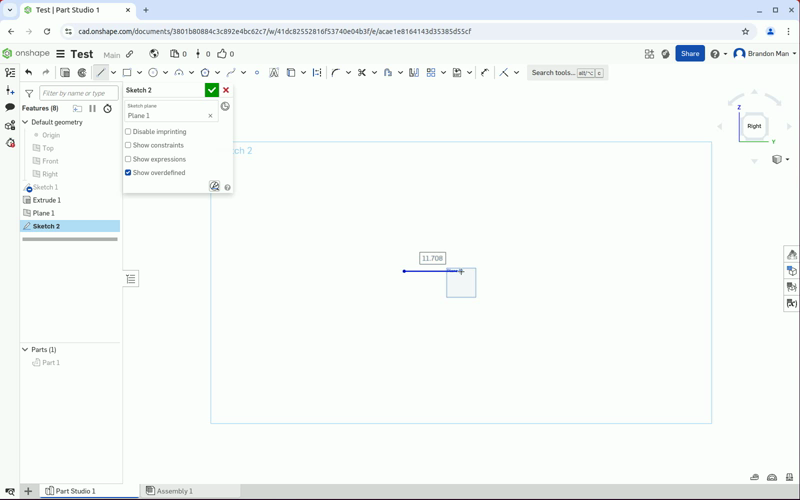
mouse_move(491, 271)
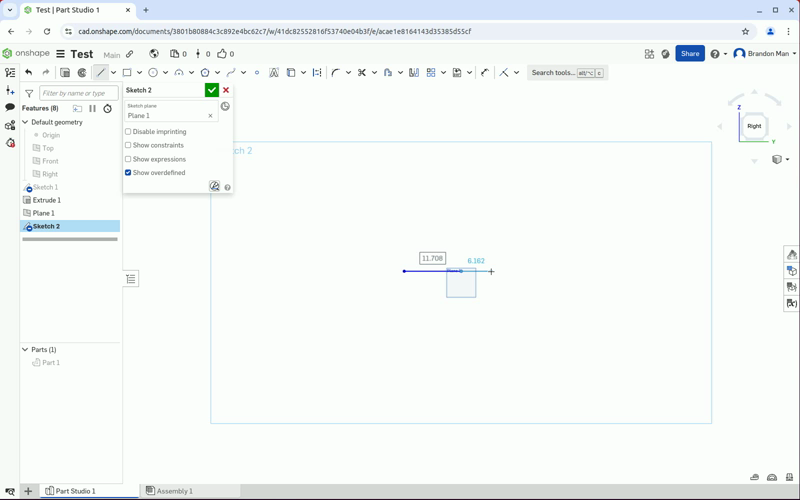
mouse_move(461, 214)
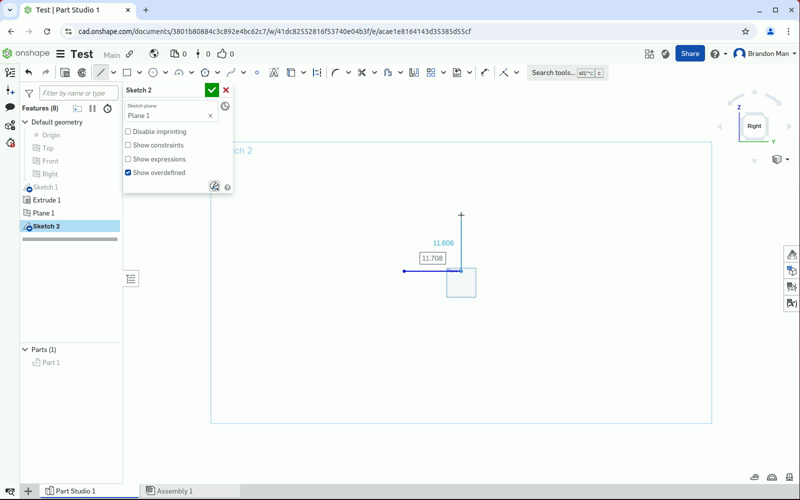
click(461, 214)
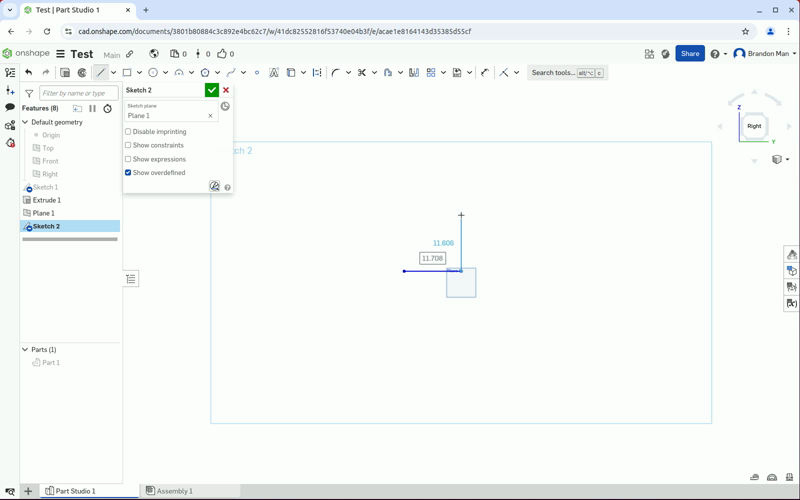
key_up(shift)
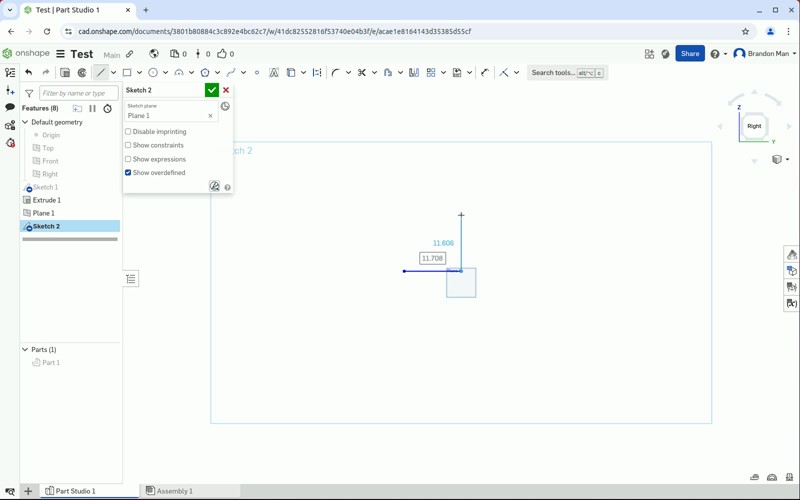
key_down(shift)
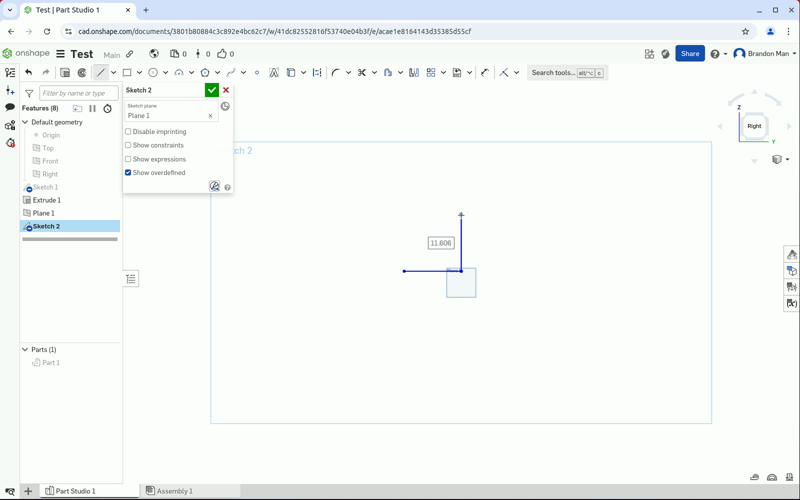
mouse_move(491, 214)
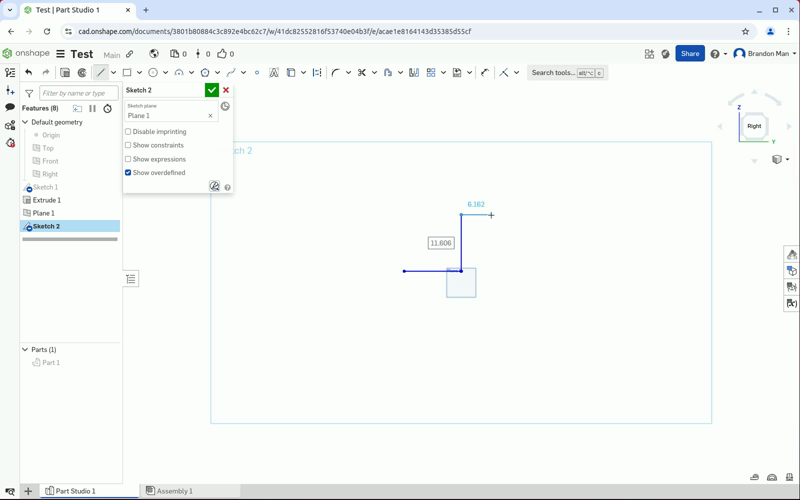
mouse_move(404, 214)
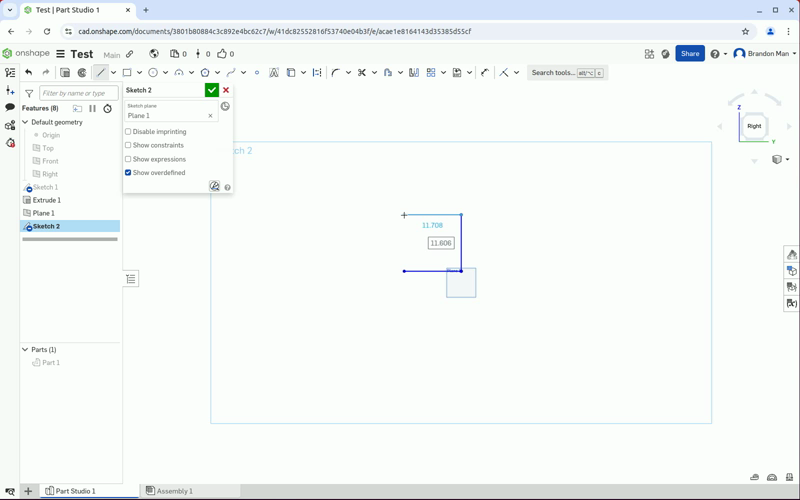
click(404, 214)
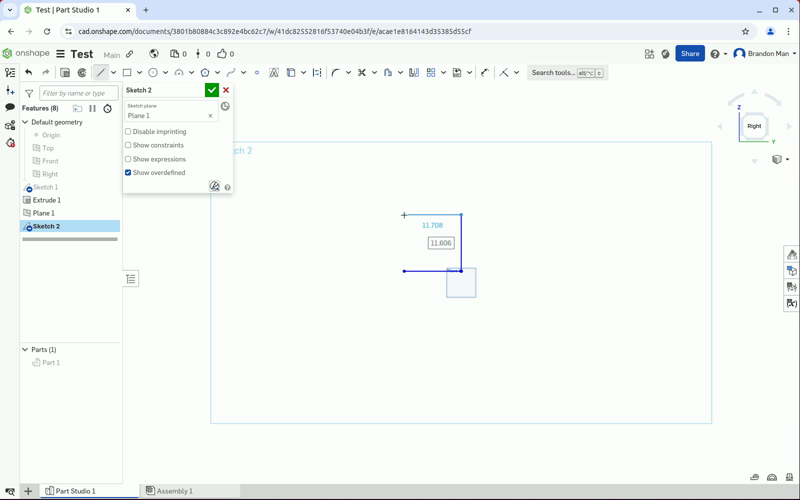
key_up(shift)
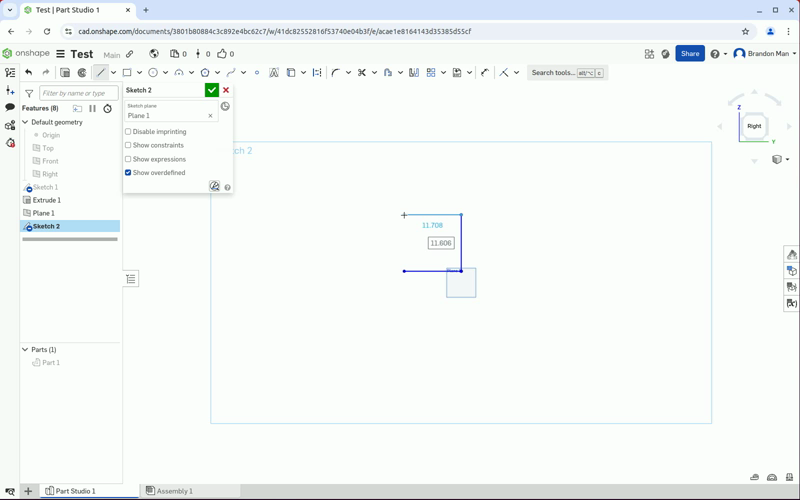
mouse_move(434, 214)
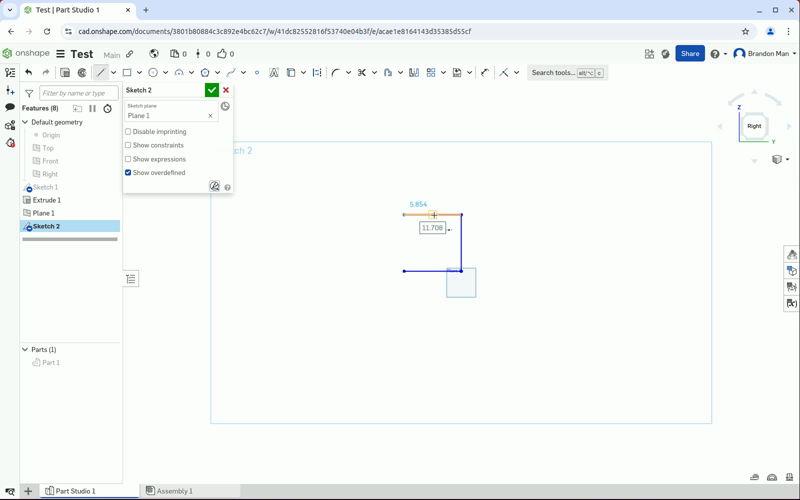
key_down(shift)
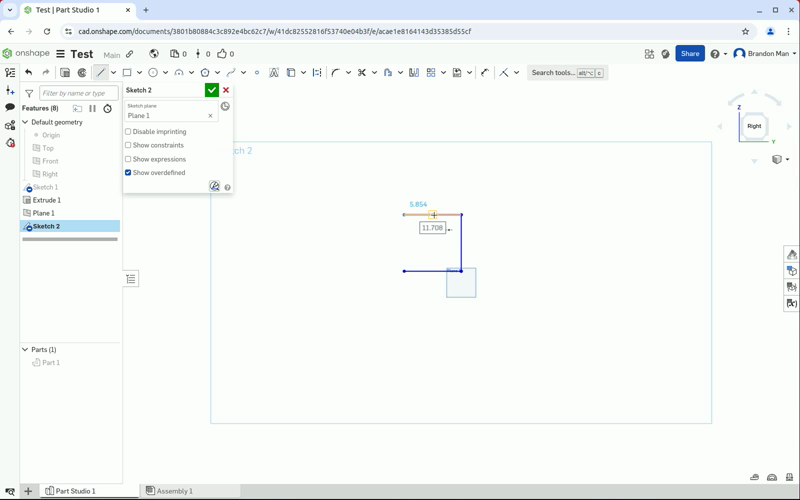
mouse_move(404, 271)
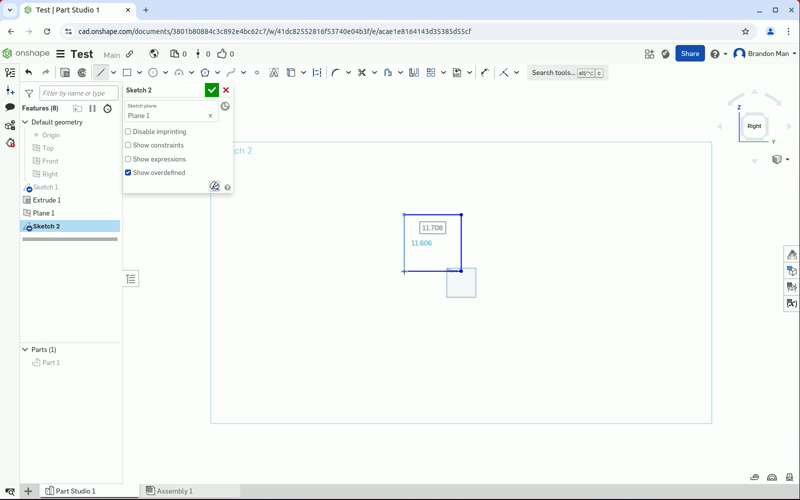
key_up(shift)
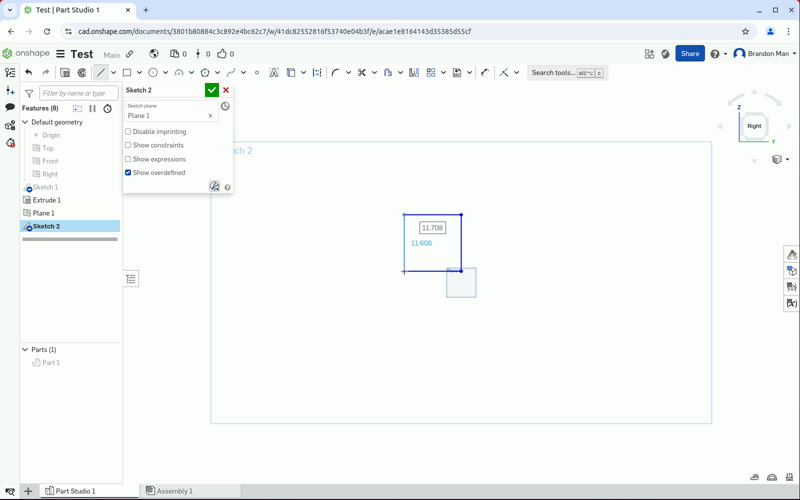
click(404, 271)
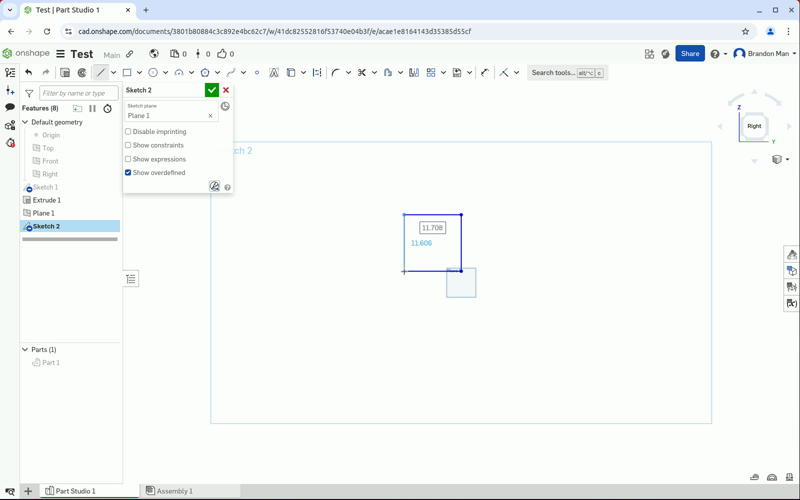
key(esc)
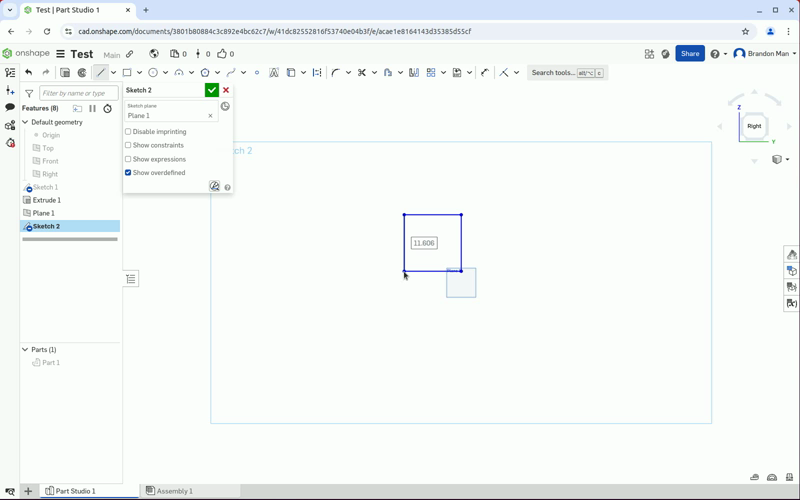
mouse_move(419, 219)
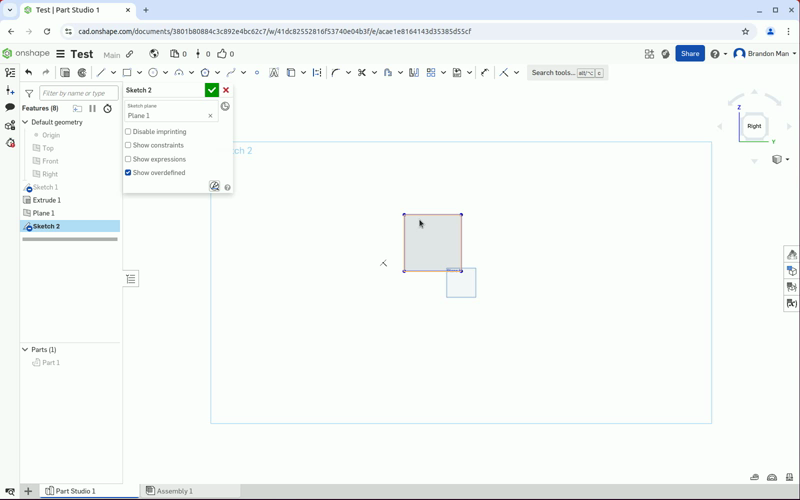
click(419, 219)
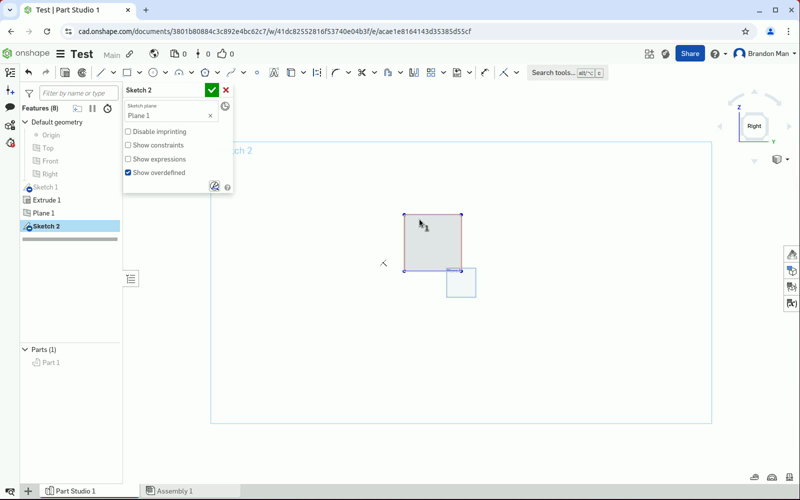
mouse_move(73, 352)
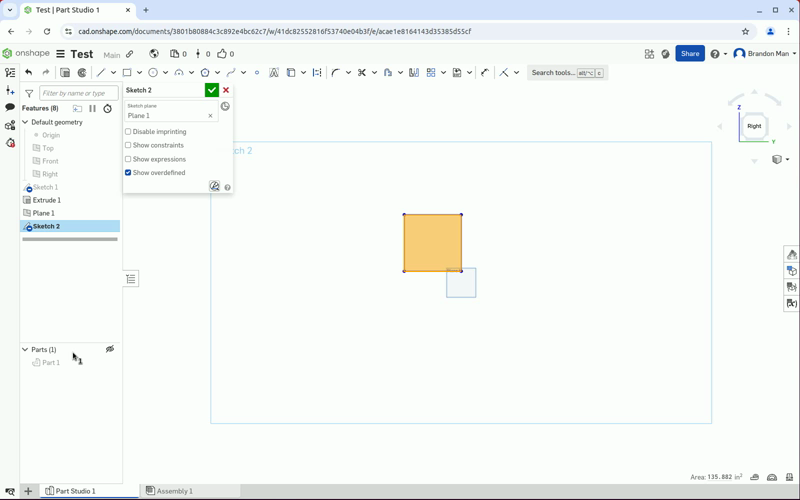
key(shift+y)
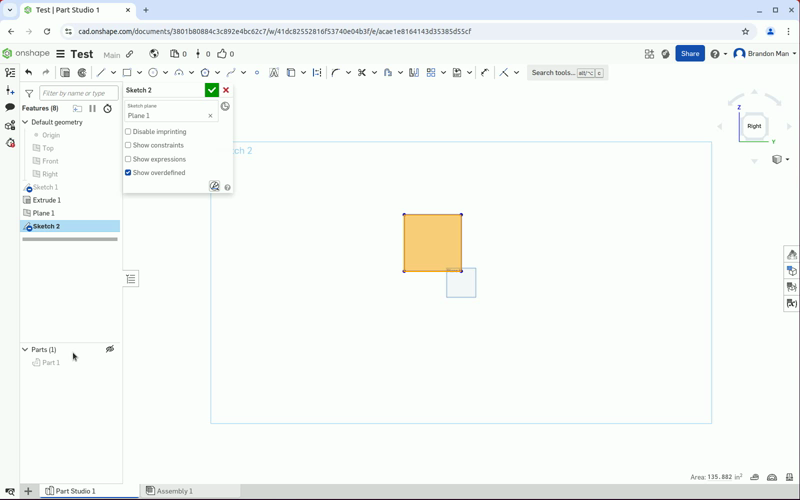
key(shift+e)
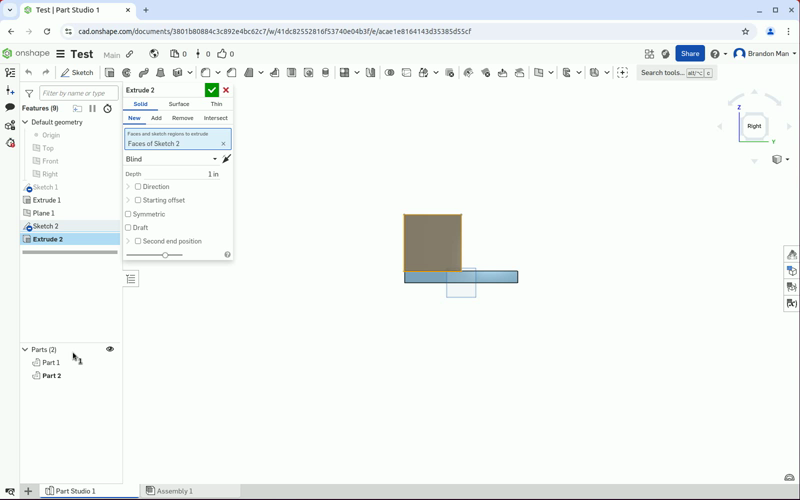
mouse_move(143, 106)
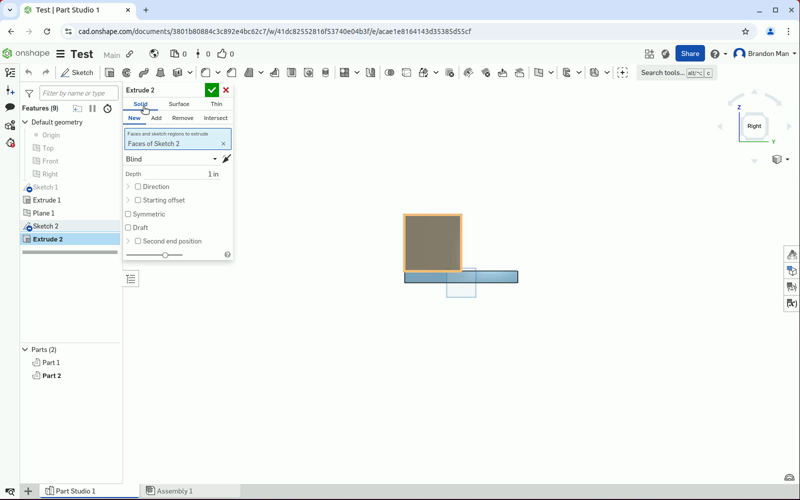
click(143, 106)
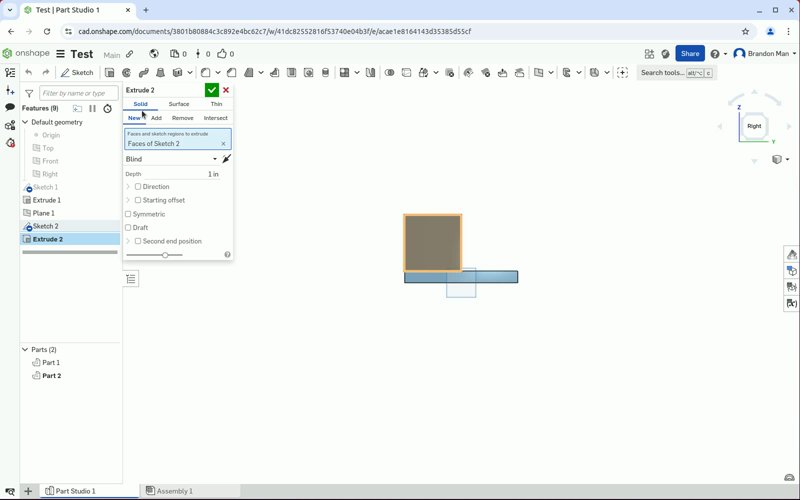
mouse_move(137, 120)
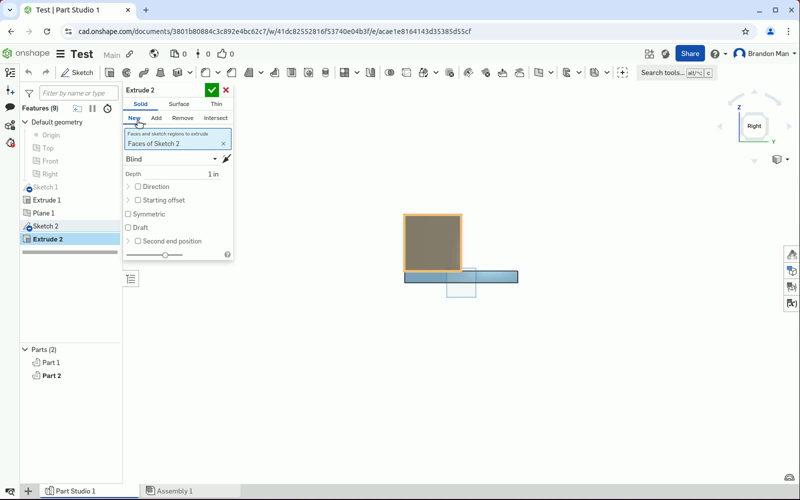
click(137, 120)
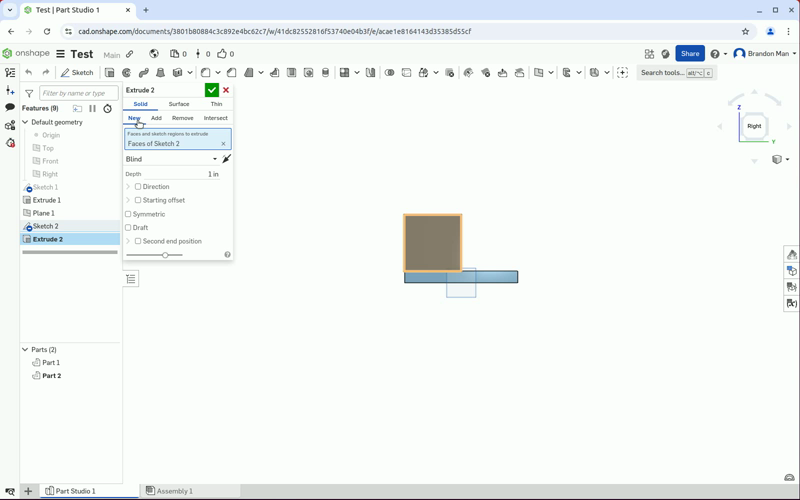
key(tab, 4)
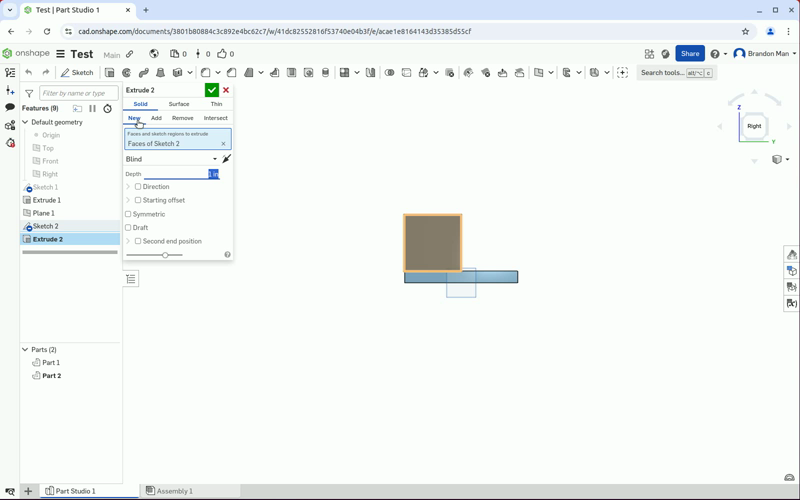
text(-30.811)
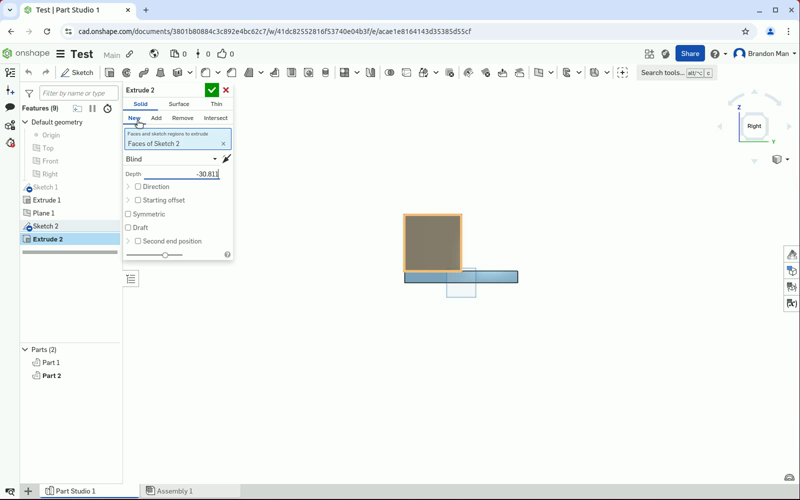
key(enter)
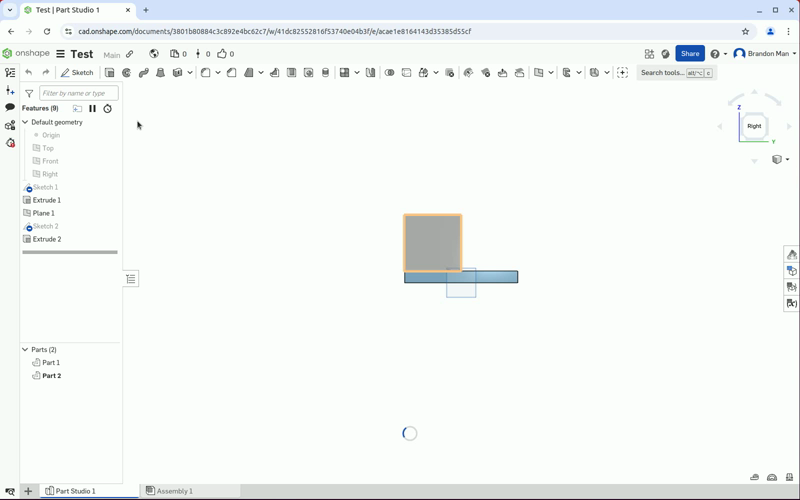
key(shift+h)
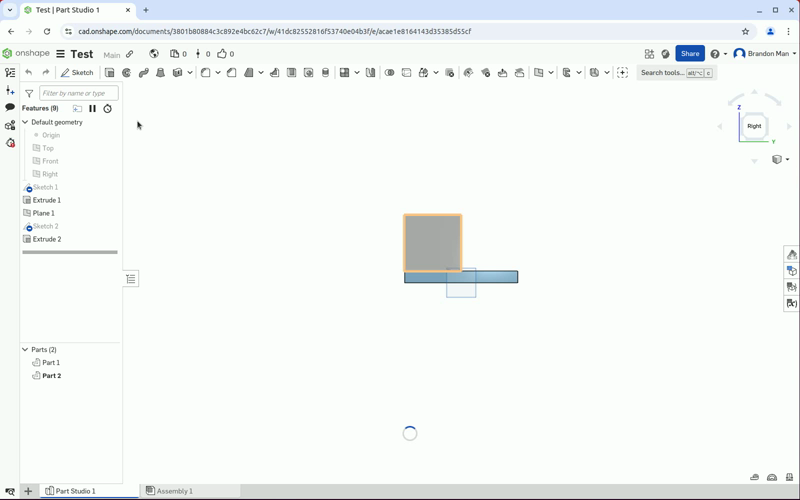
key(shift+h)
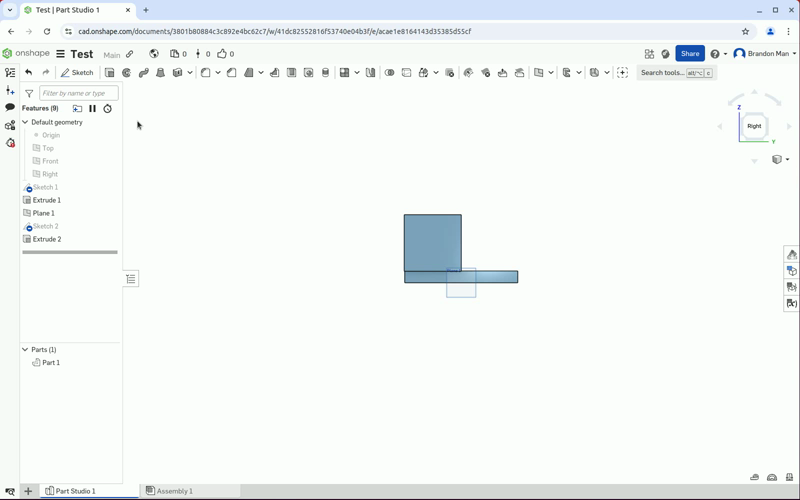
mouse_move(73, 189)
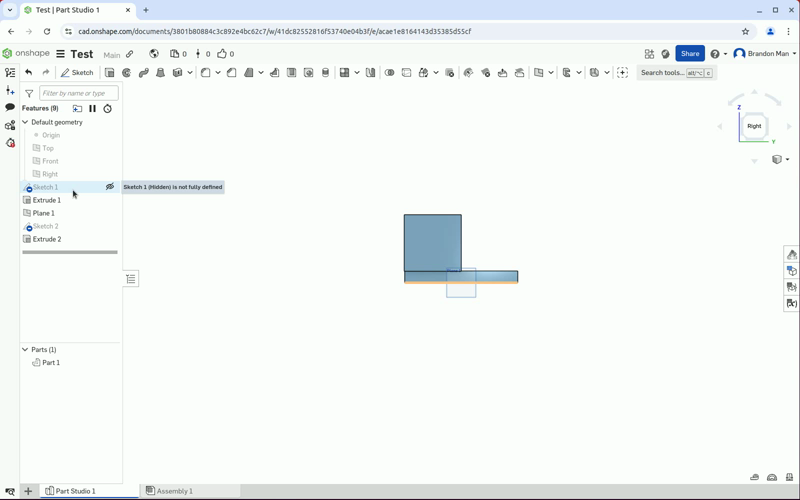
click(73, 189)
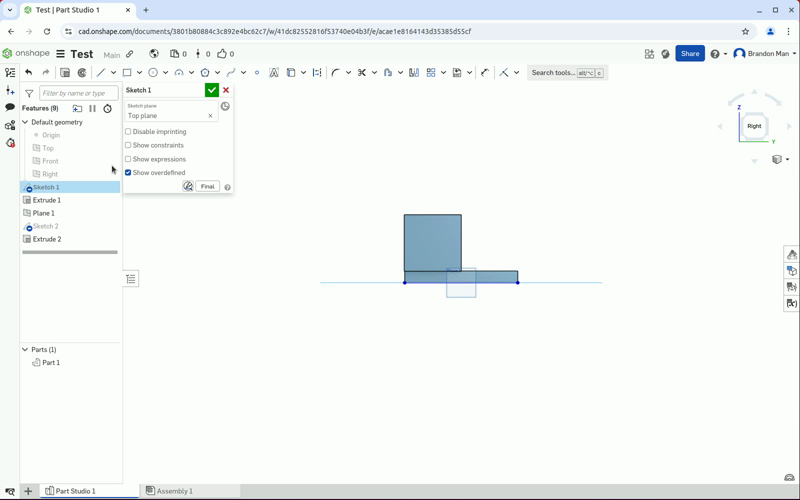
mouse_move(229, 92)
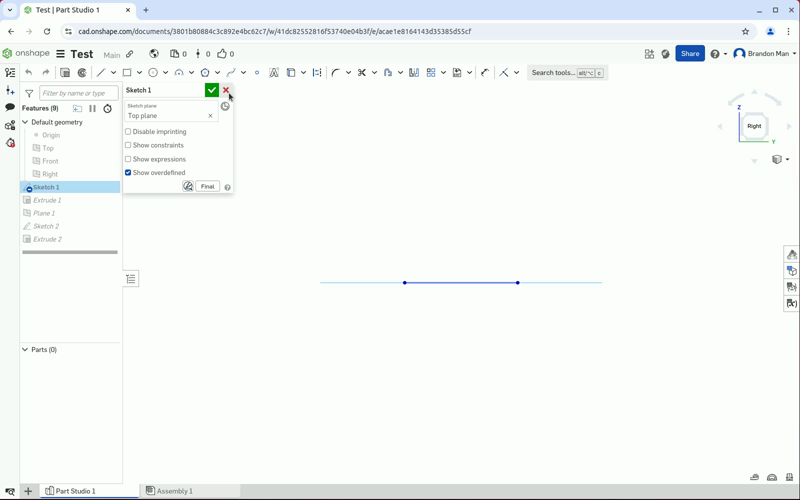
click(229, 92)
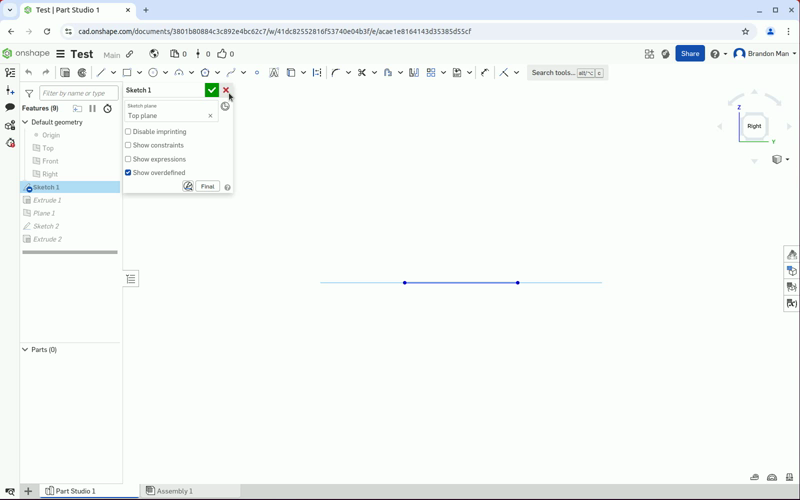
key(shift+s)
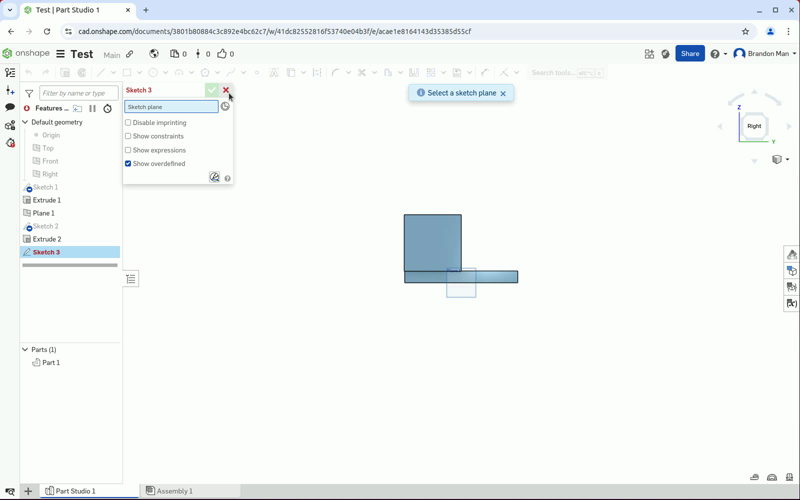
mouse_move(73, 215)
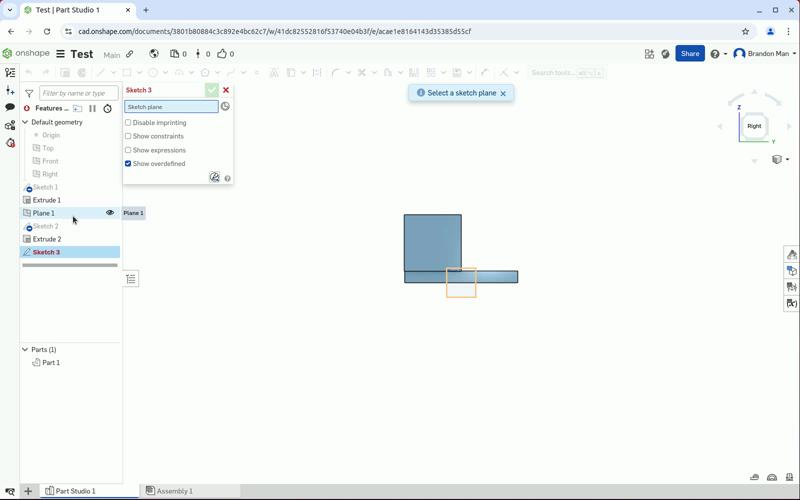
click(73, 215)
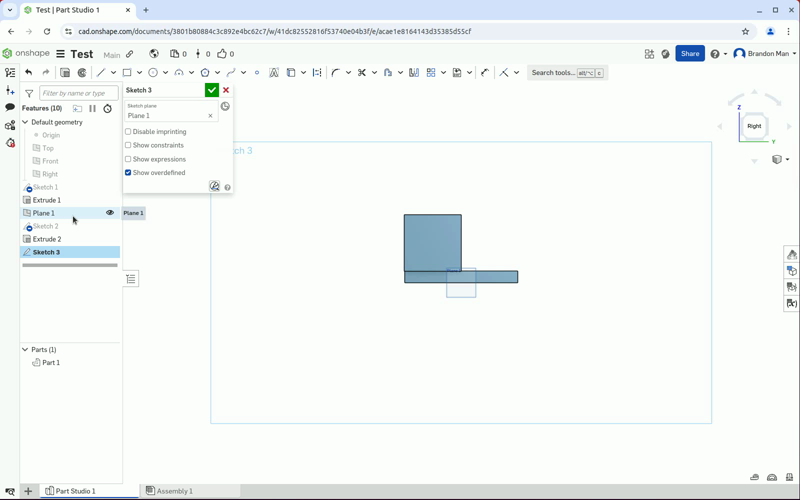
mouse_move(73, 352)
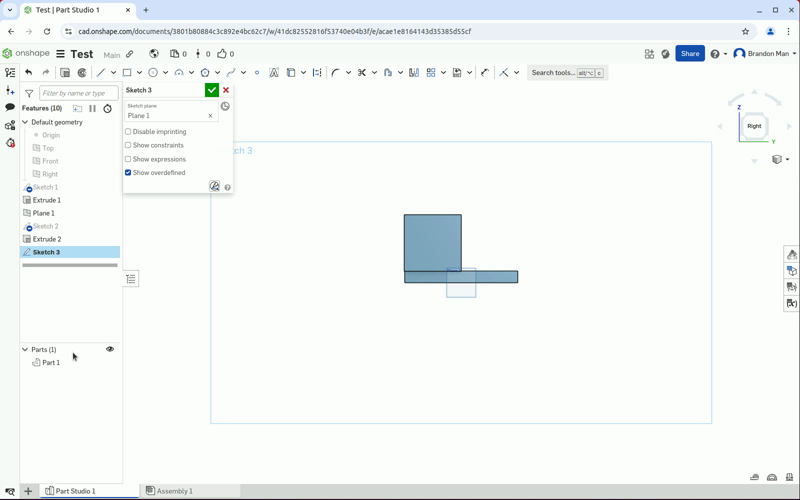
key(y)
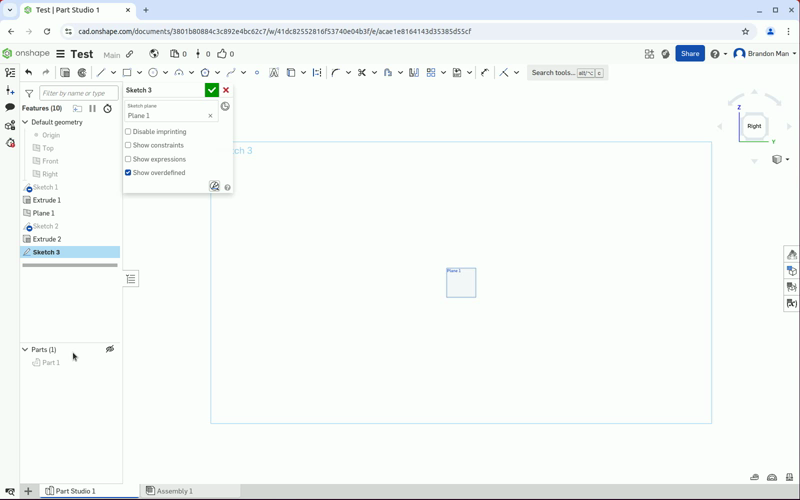
key(l)
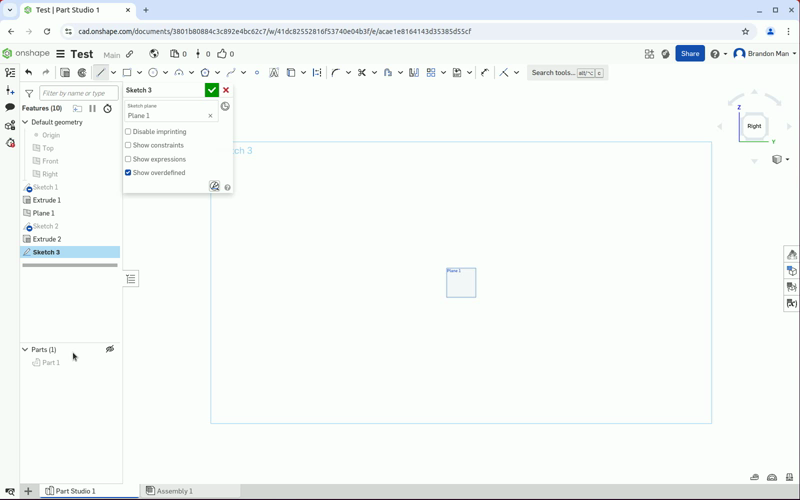
key_down(shift)
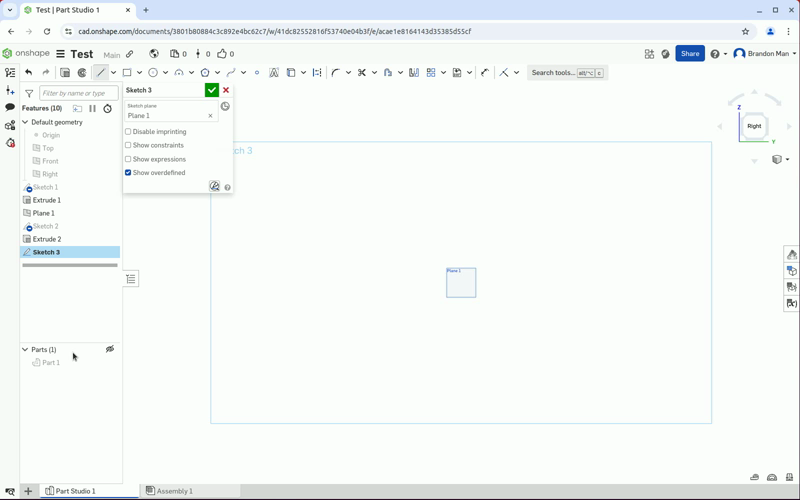
mouse_move(460, 271)
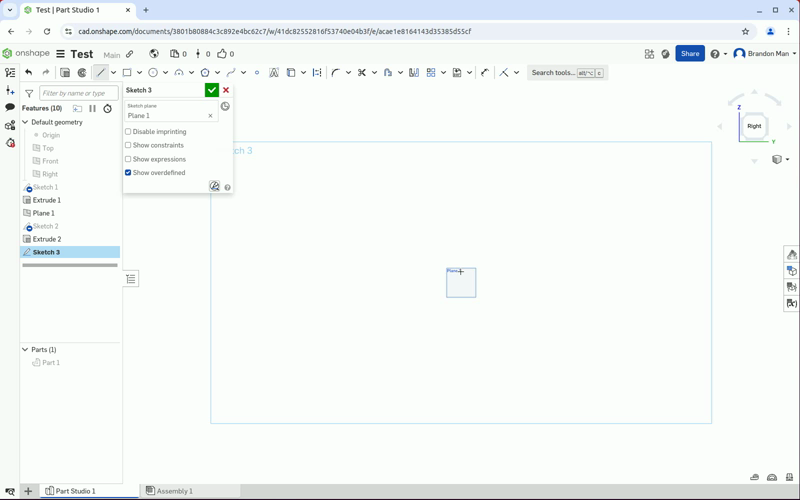
click(460, 271)
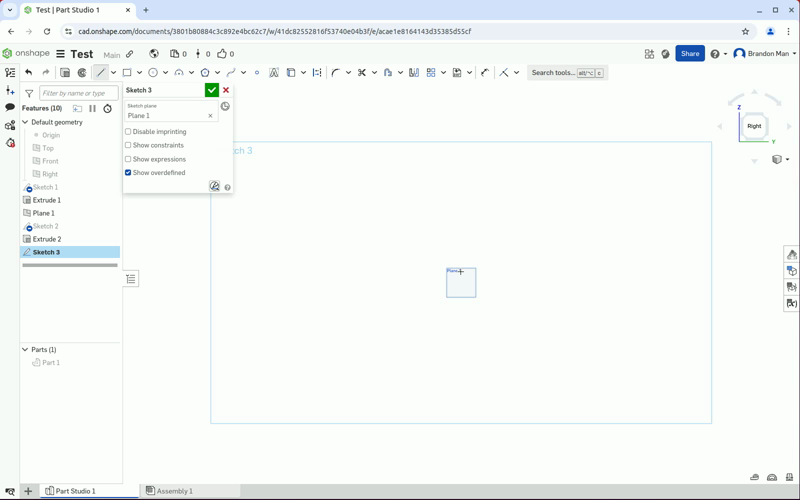
key_up(shift)
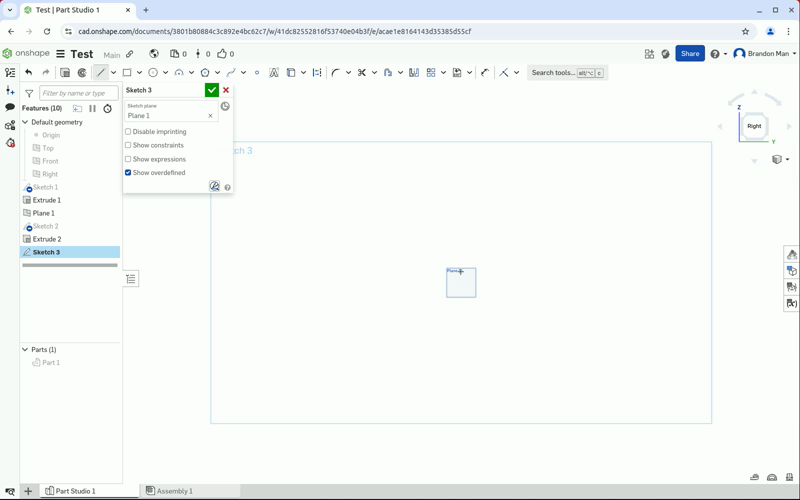
key_down(shift)
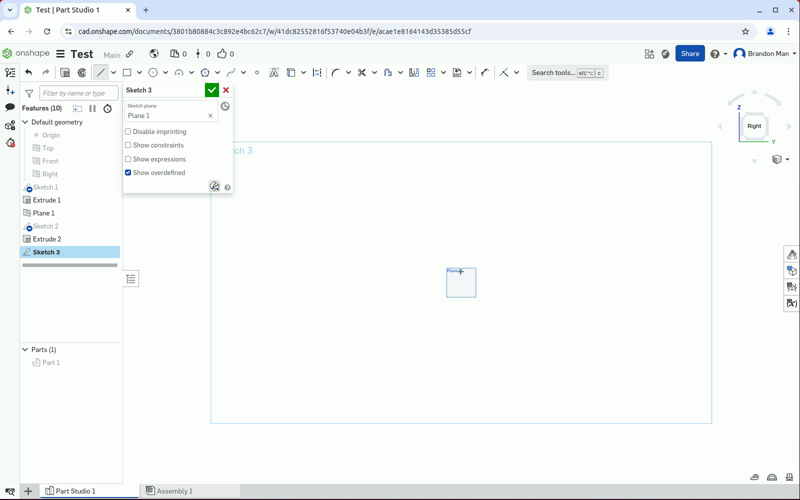
mouse_move(490, 271)
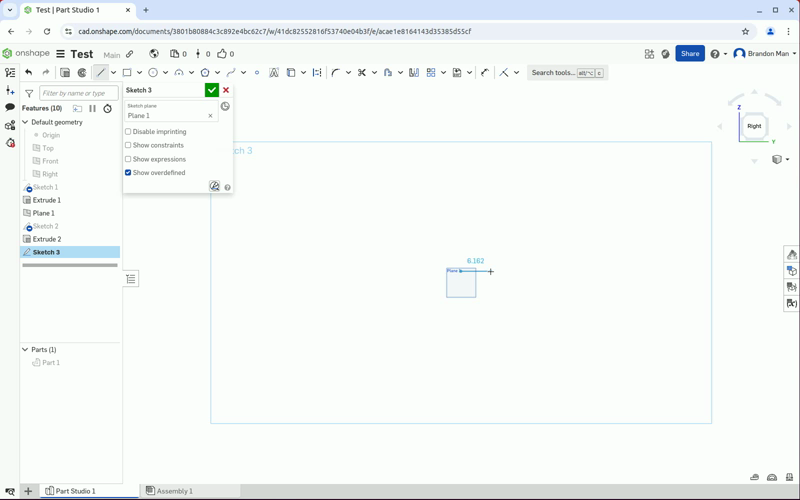
mouse_move(480, 271)
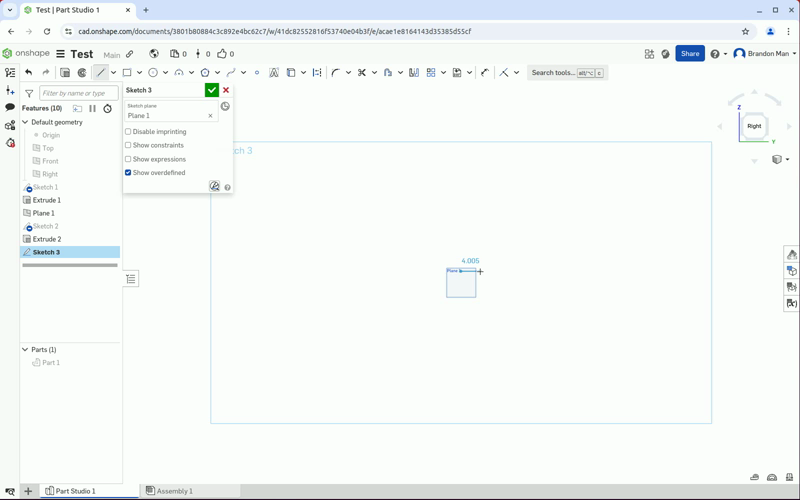
click(480, 271)
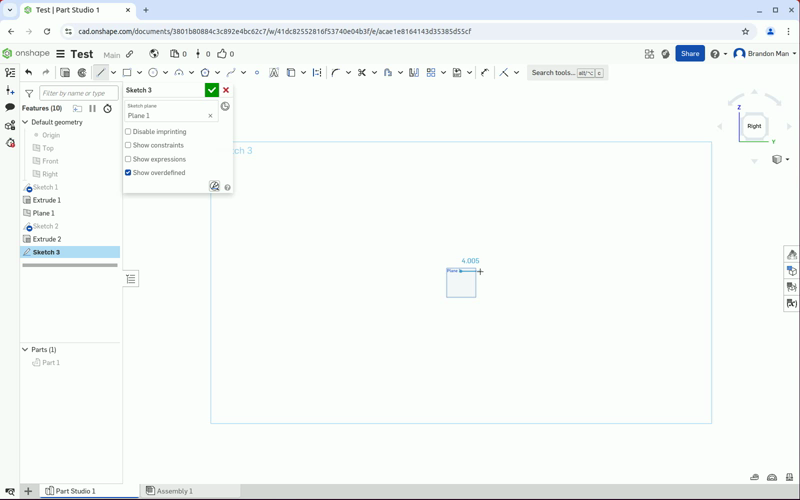
key_up(shift)
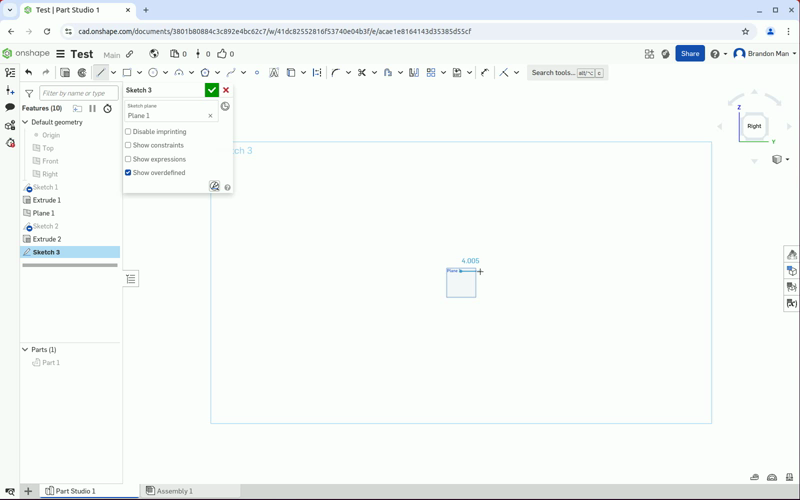
key_down(shift)
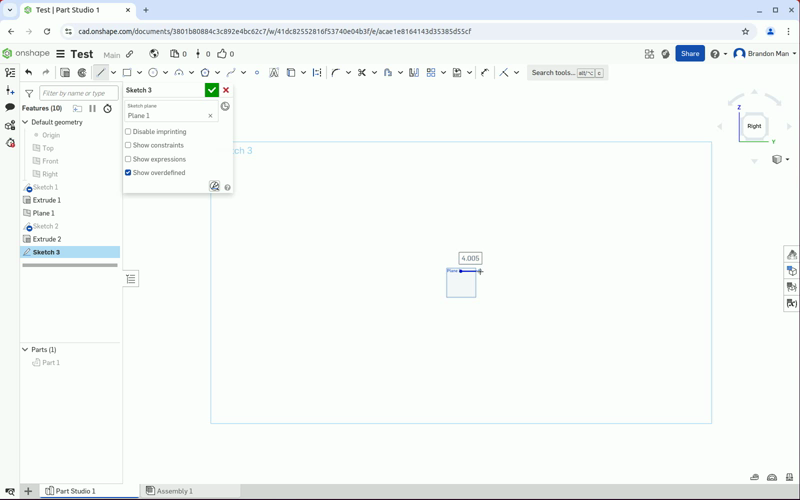
mouse_move(510, 271)
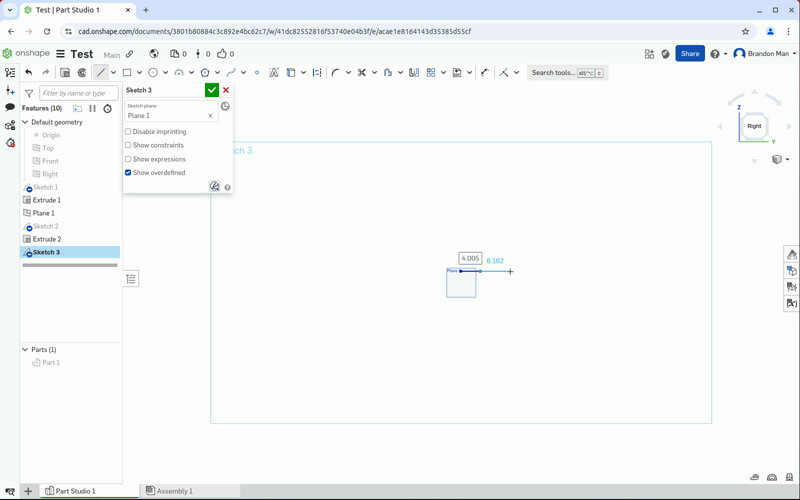
mouse_move(480, 214)
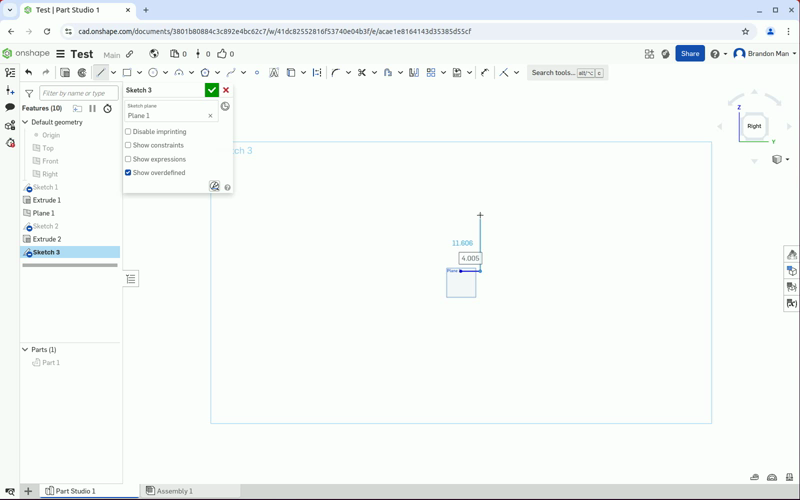
click(480, 214)
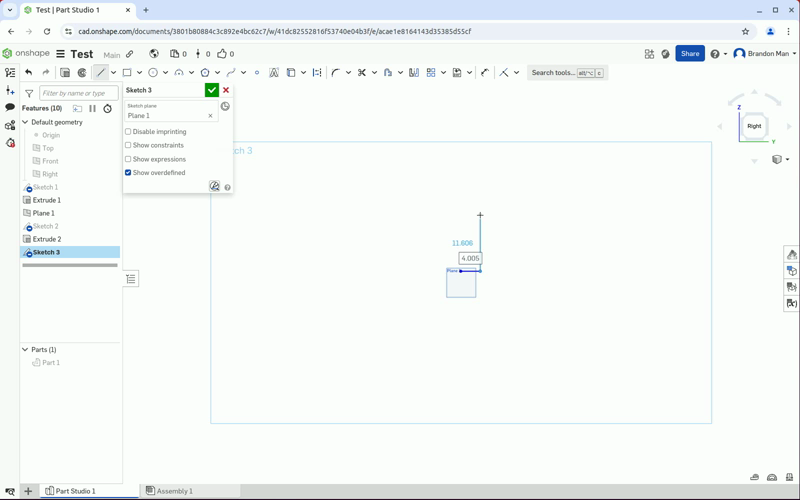
key_up(shift)
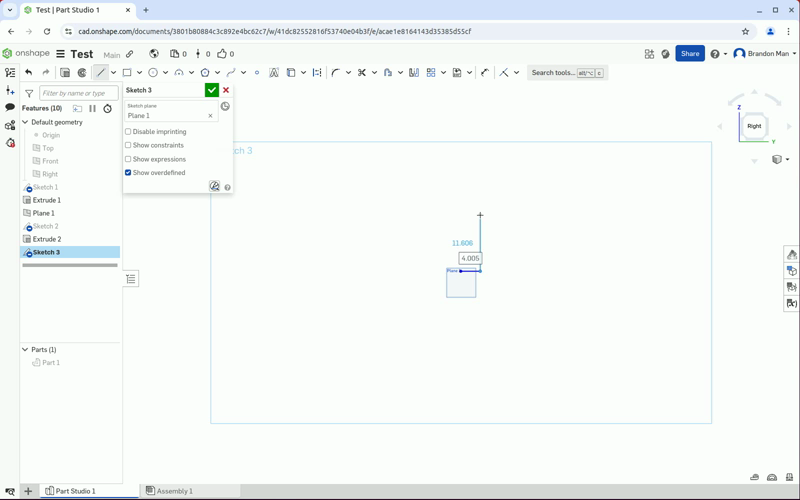
key_down(shift)
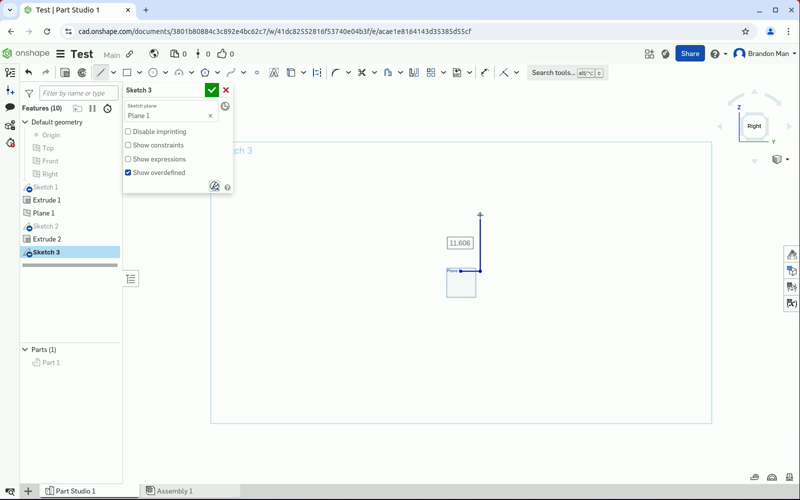
mouse_move(510, 214)
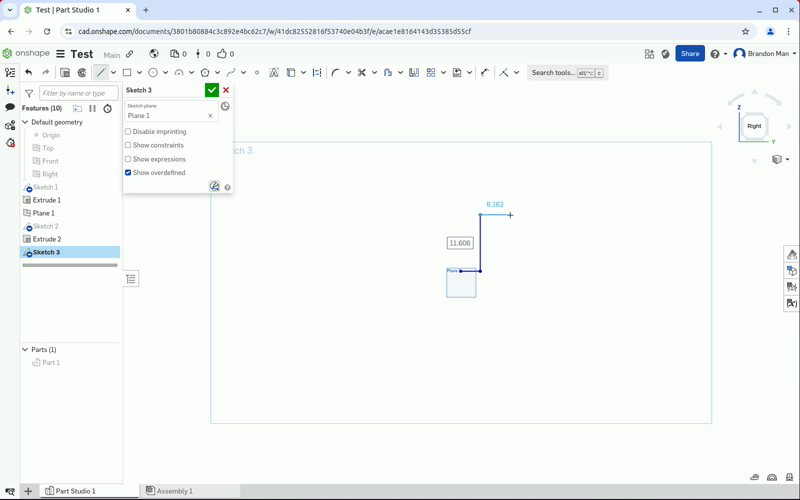
mouse_move(460, 214)
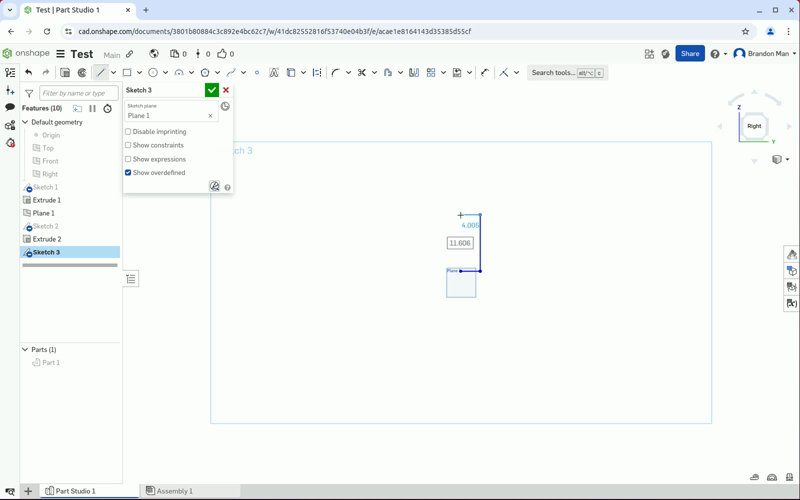
click(460, 214)
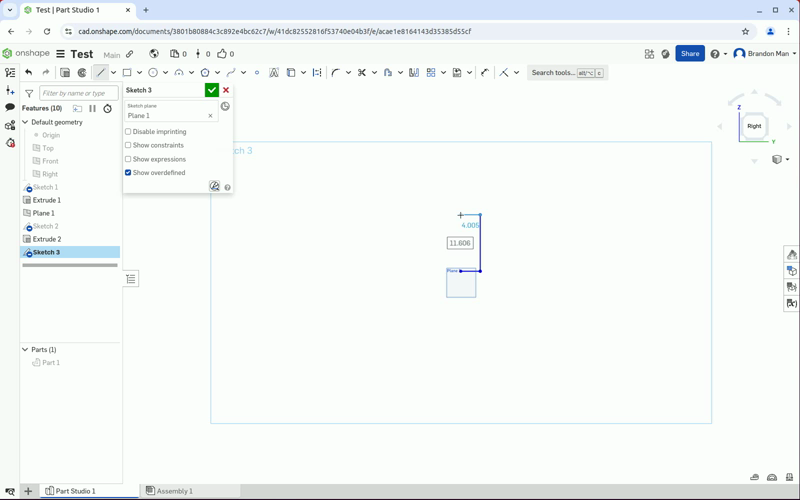
key_up(shift)
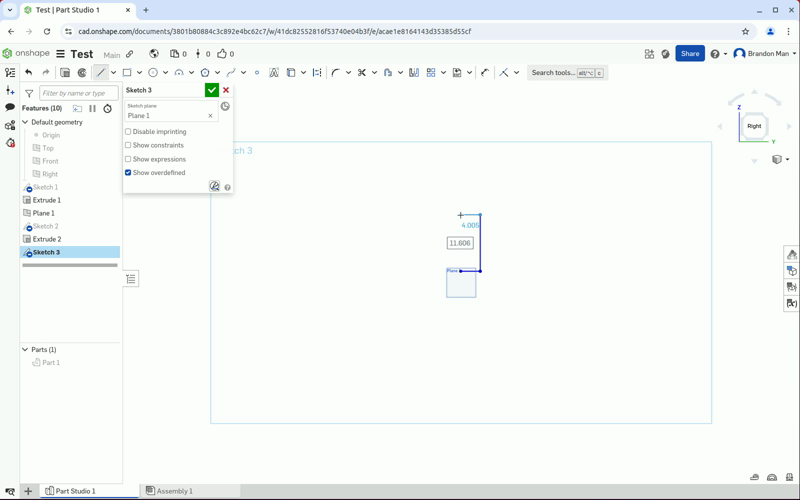
mouse_move(490, 214)
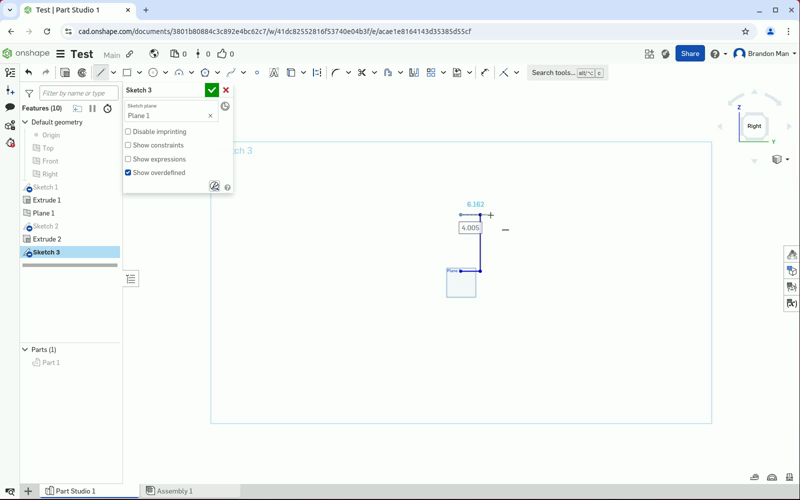
key_down(shift)
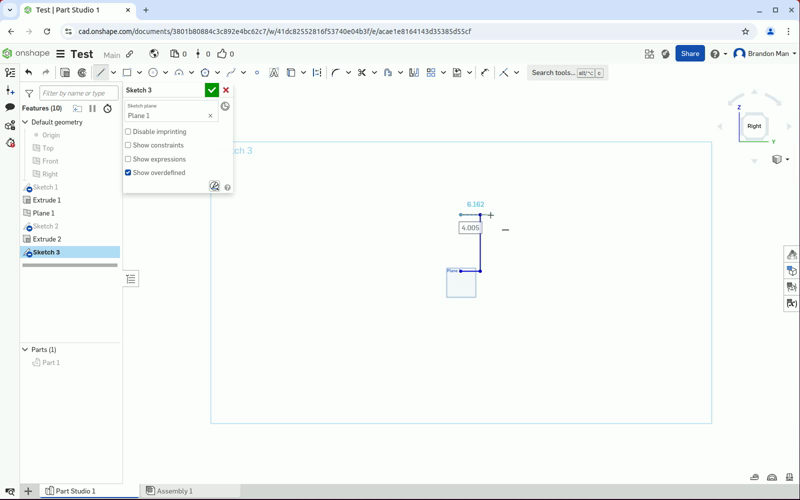
mouse_move(460, 271)
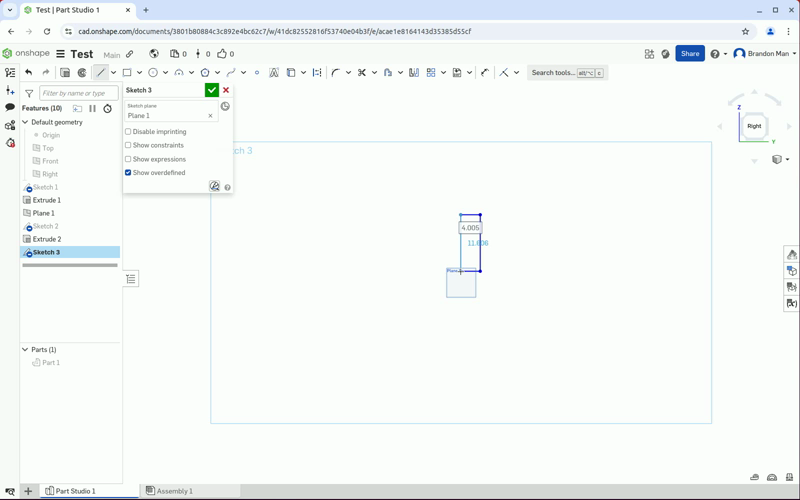
key_up(shift)
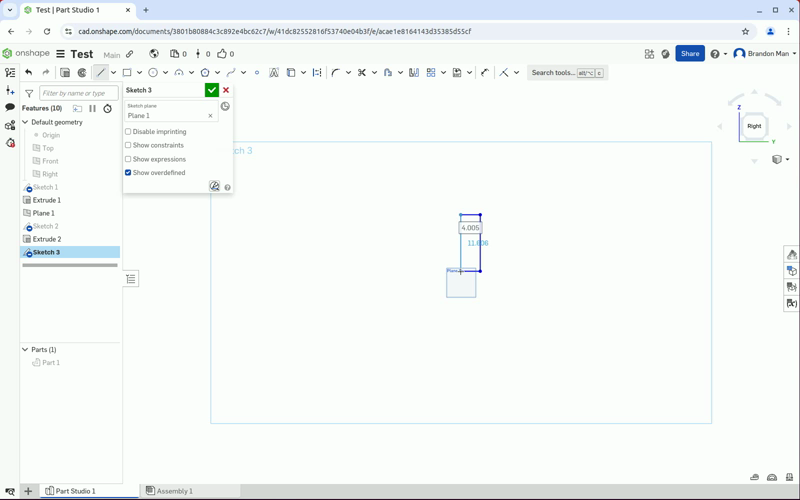
click(460, 271)
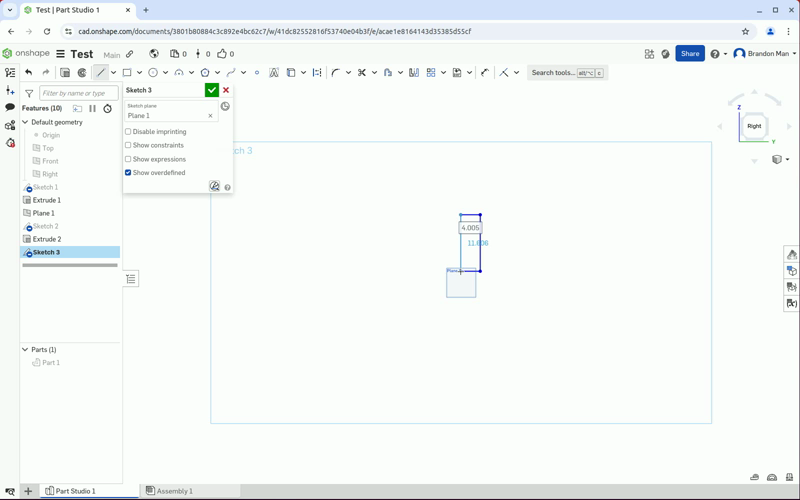
key(esc)
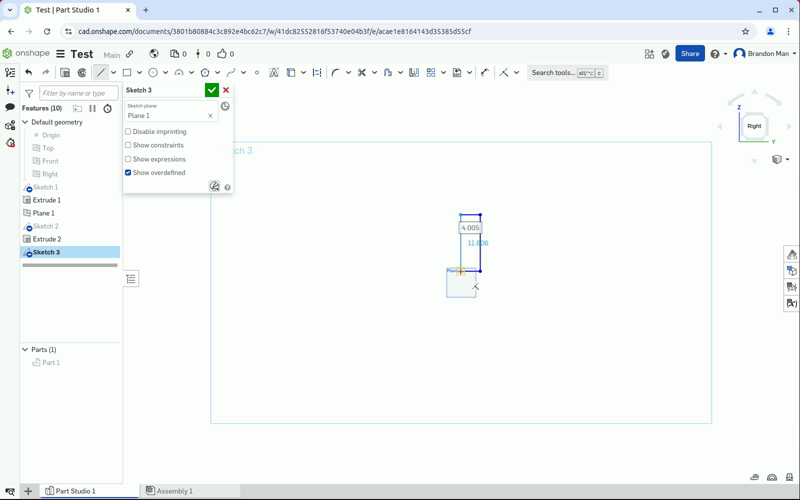
mouse_move(475, 261)
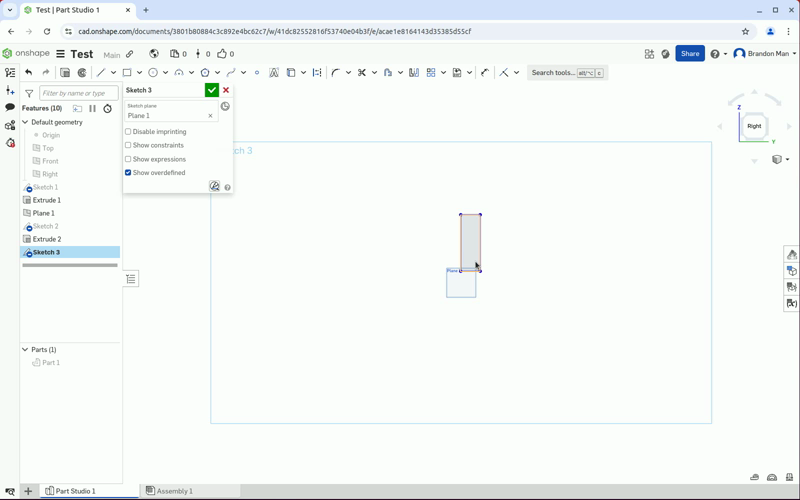
scroll(6)
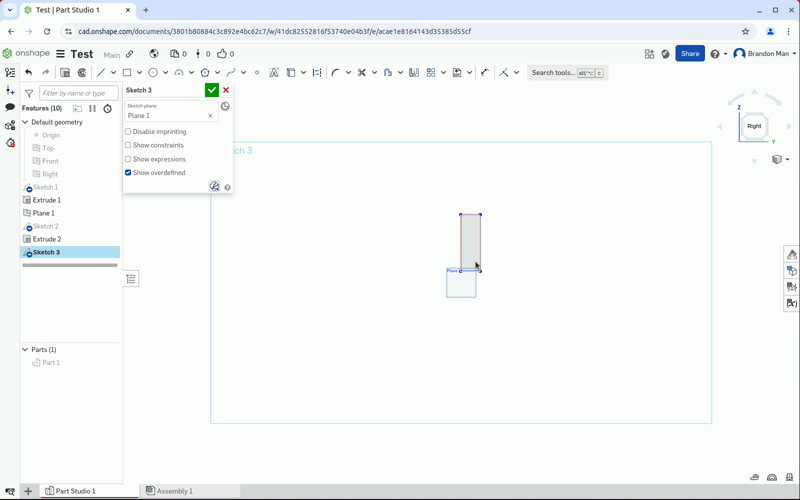
scroll(6)
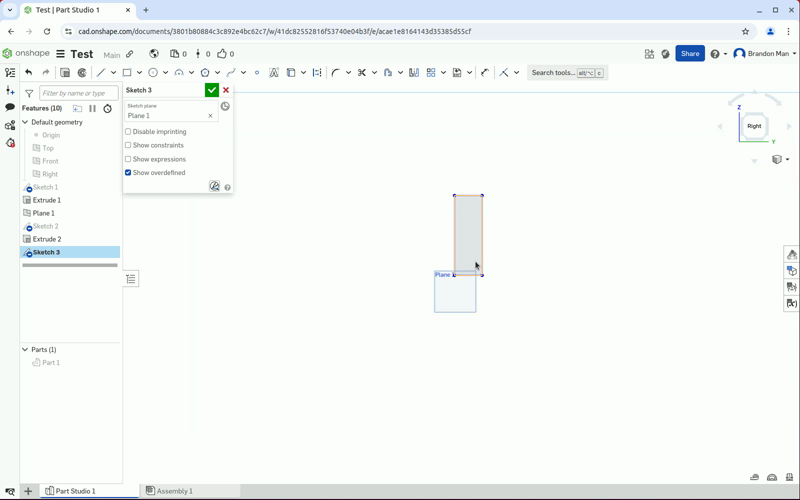
scroll(6)
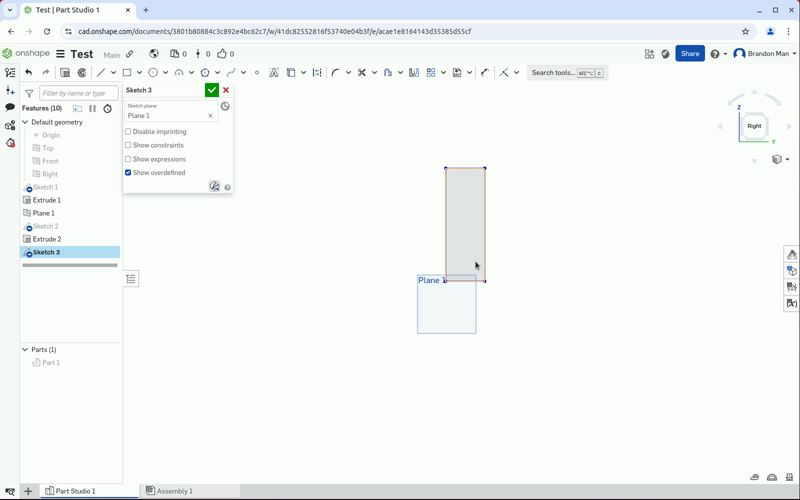
scroll(6)
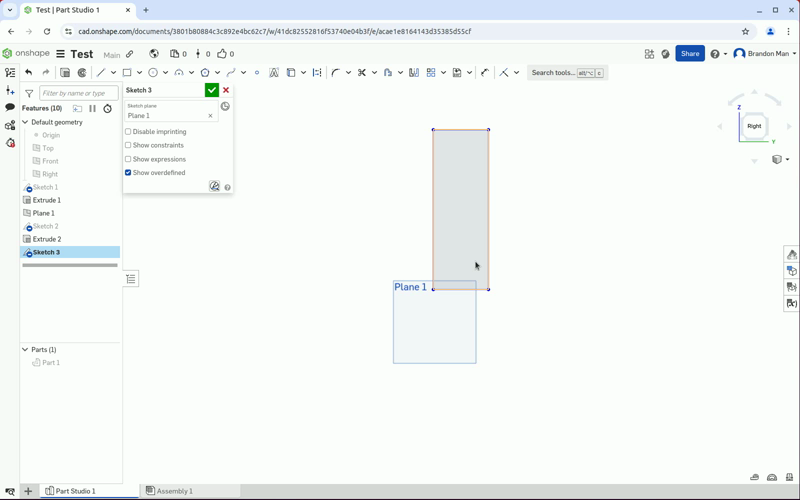
scroll(6)
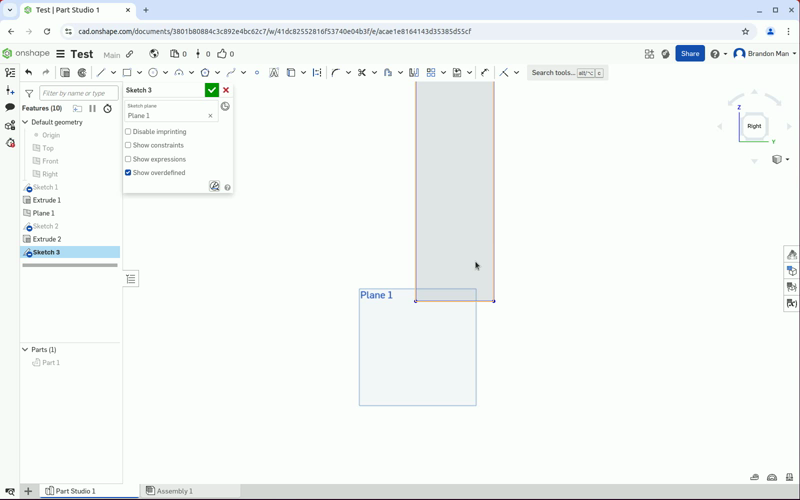
scroll(6)
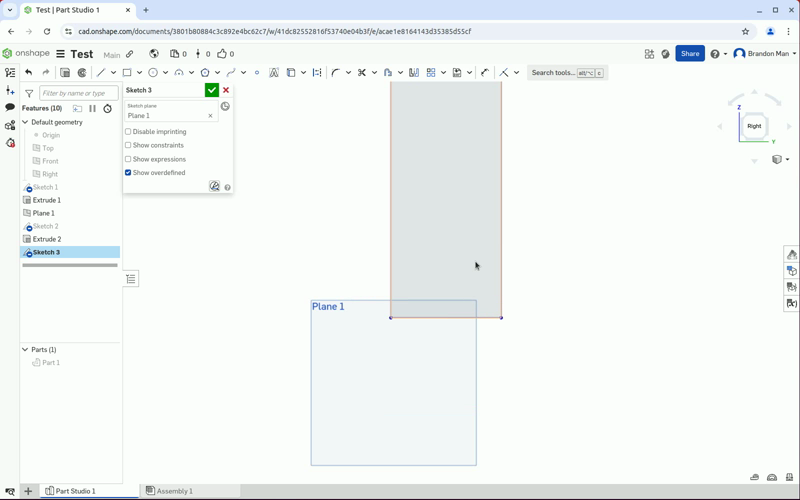
scroll(6)
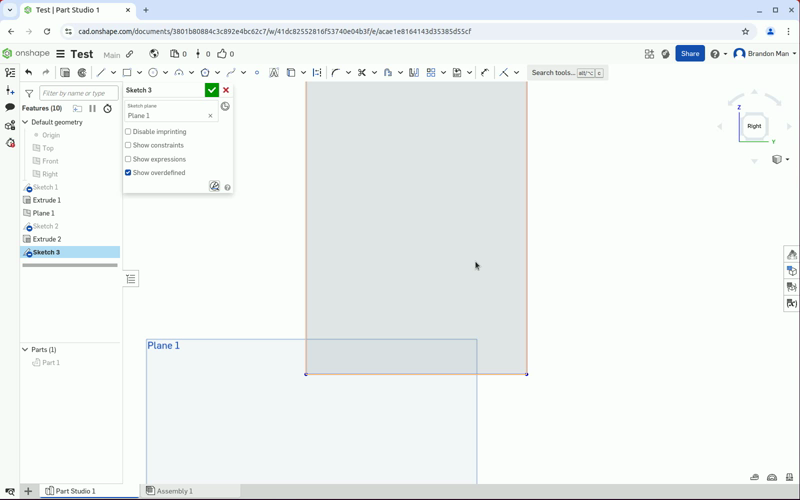
click(475, 261)
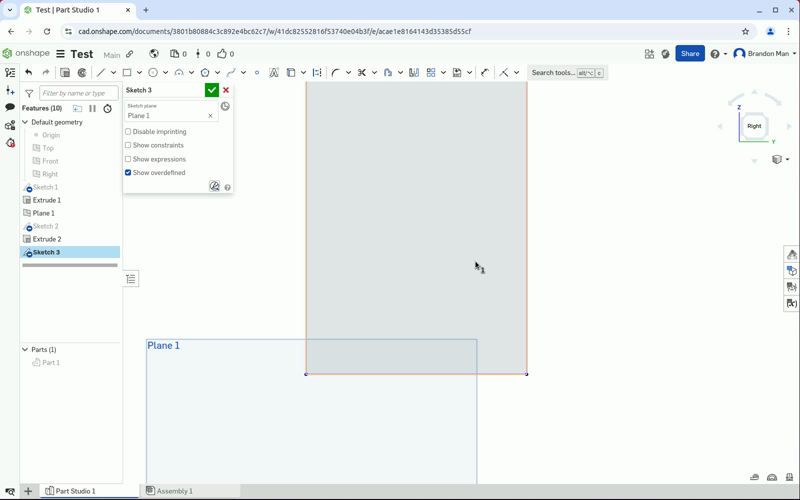
scroll(-6)
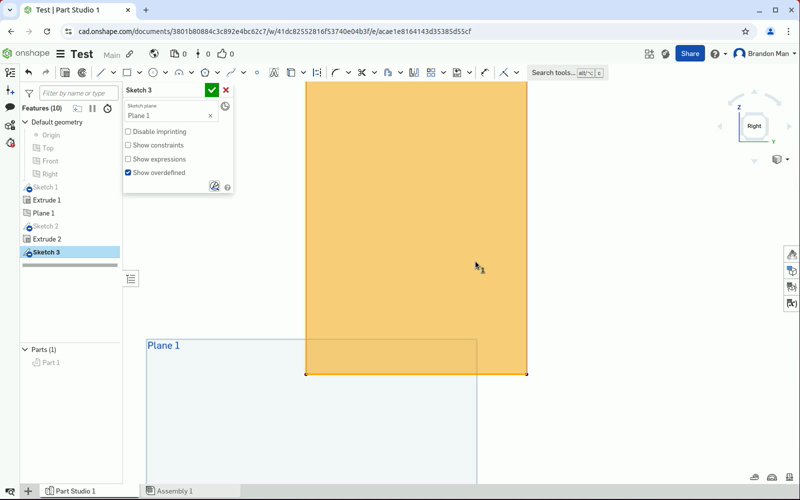
scroll(-6)
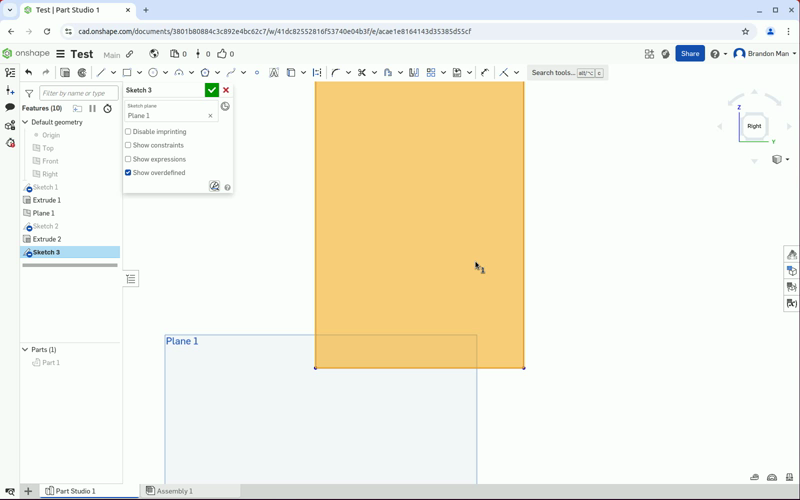
scroll(-6)
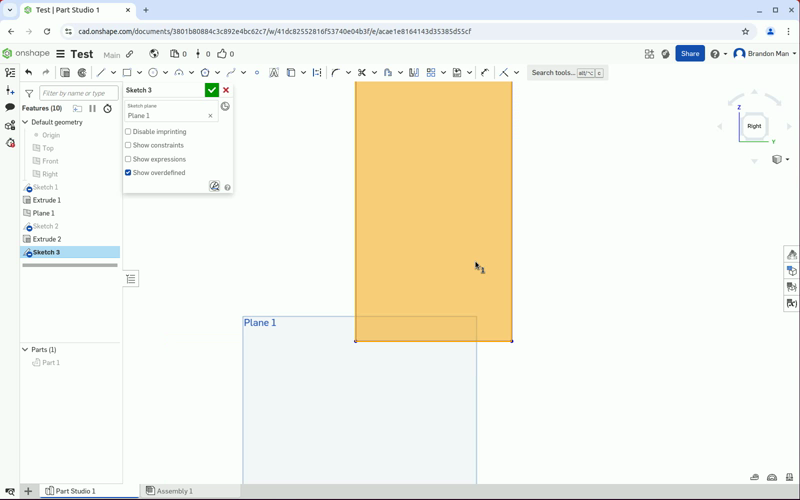
scroll(-6)
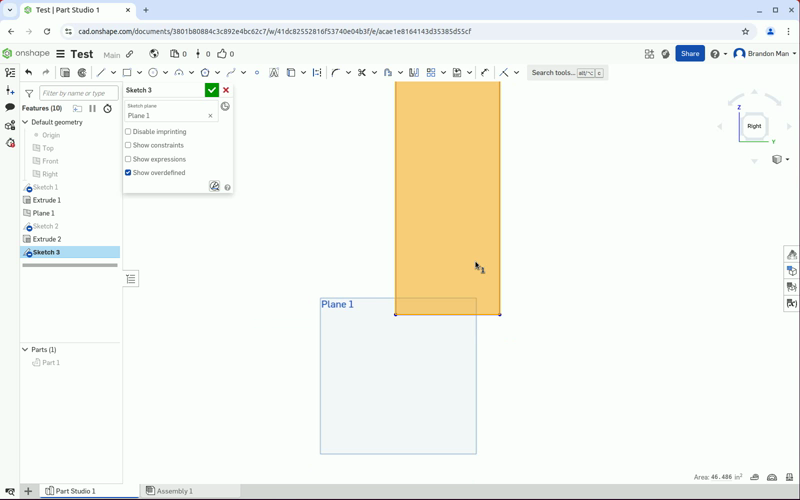
scroll(-6)
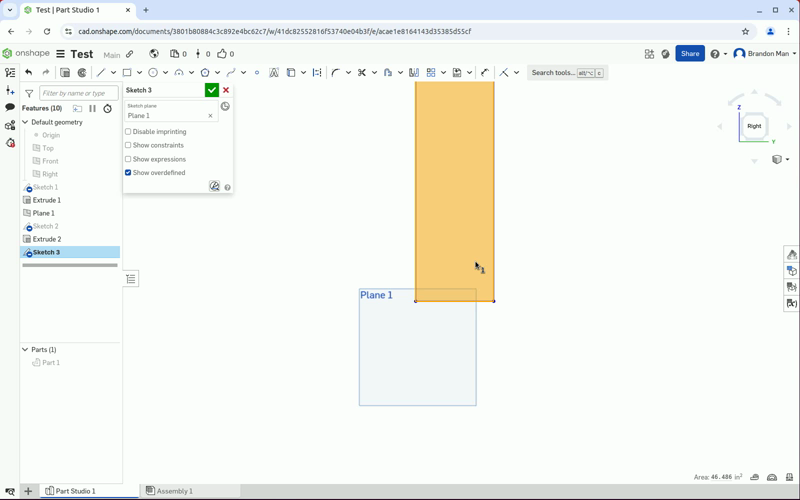
scroll(-6)
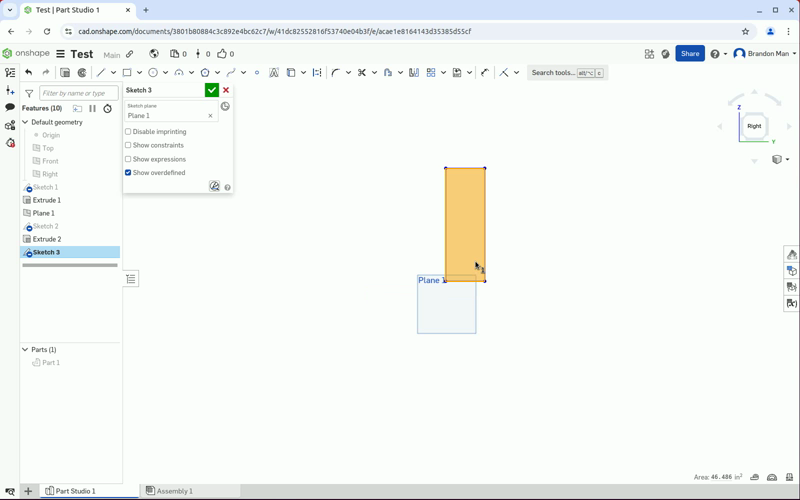
scroll(-6)
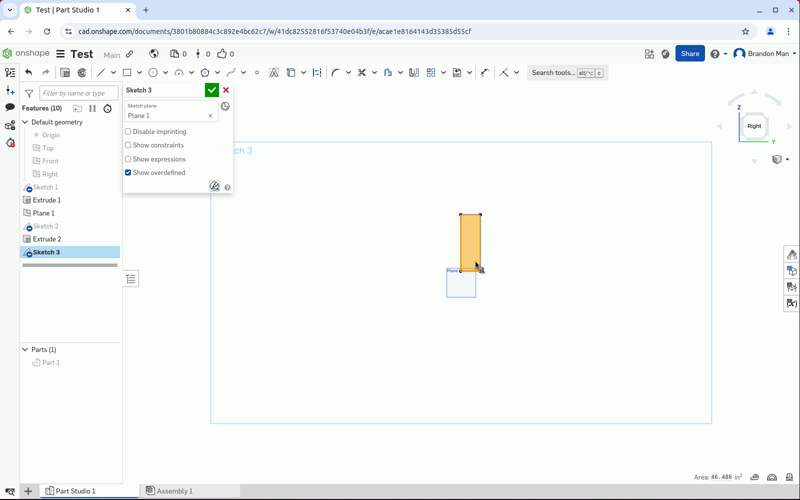
mouse_move(73, 352)
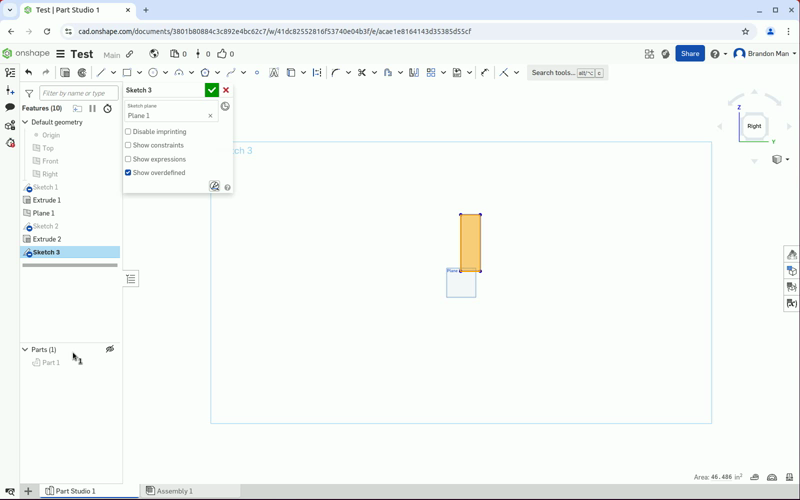
key(shift+y)
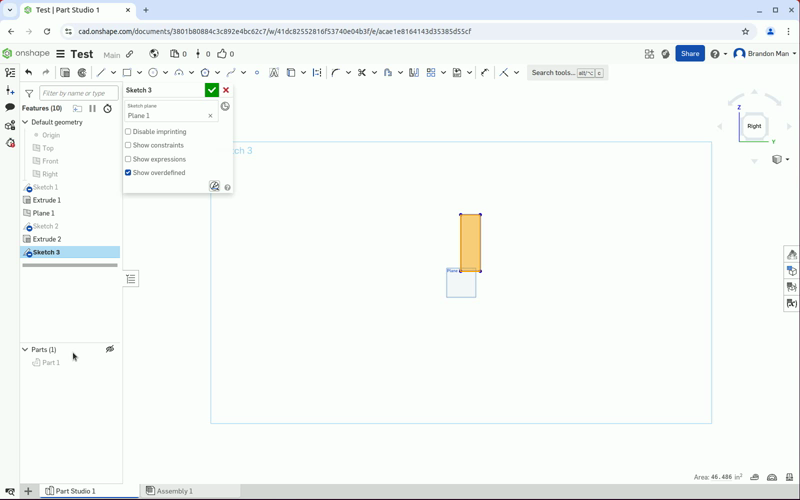
key(shift+e)
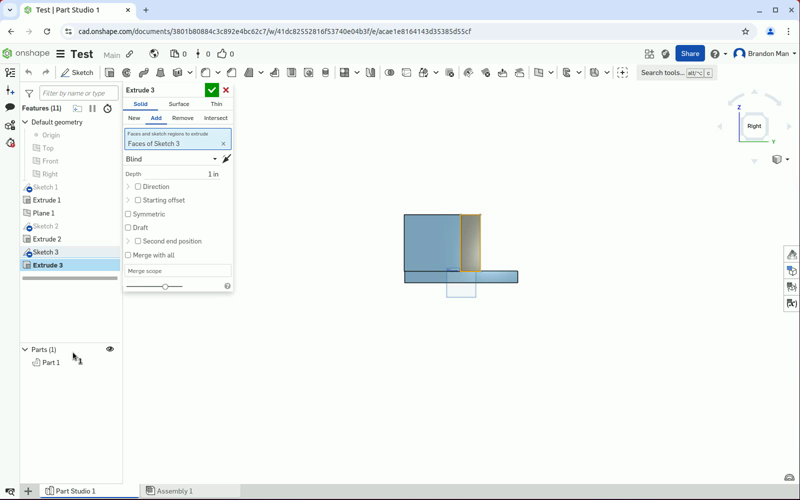
mouse_move(143, 106)
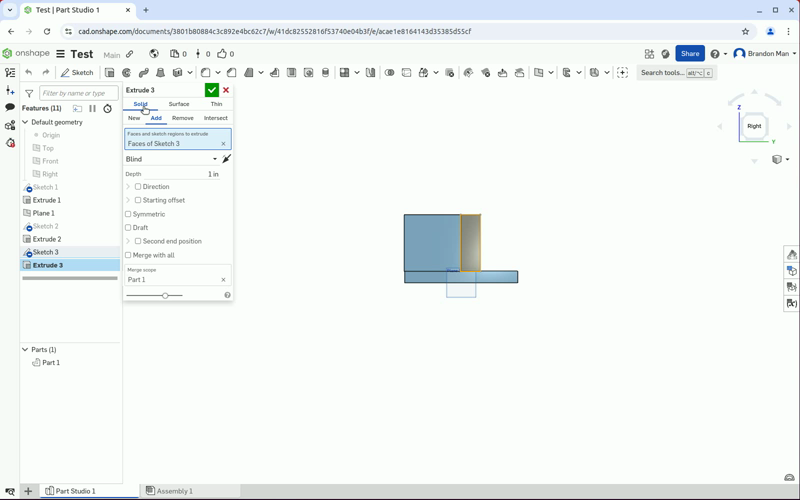
click(143, 106)
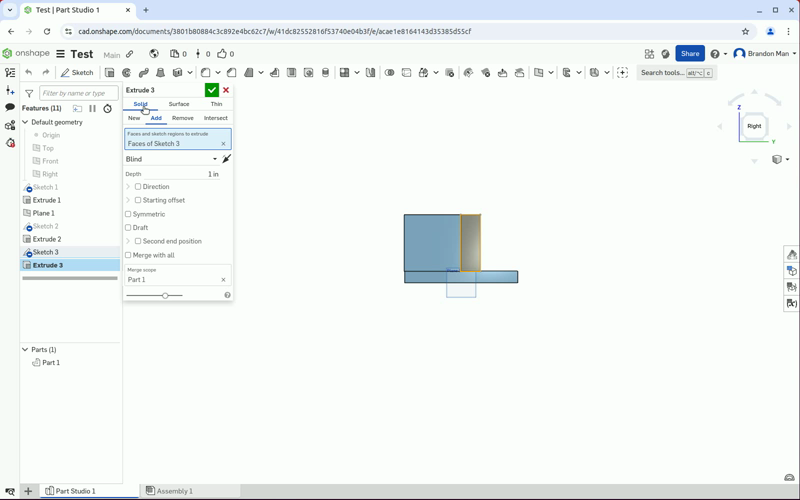
mouse_move(137, 120)
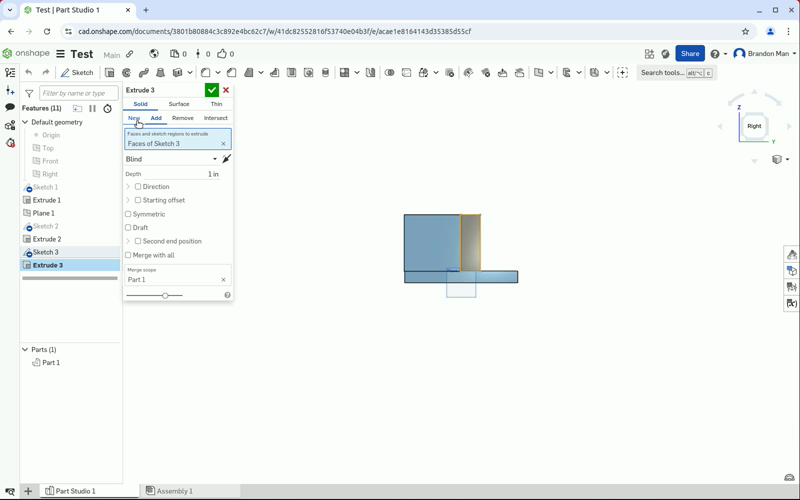
click(137, 120)
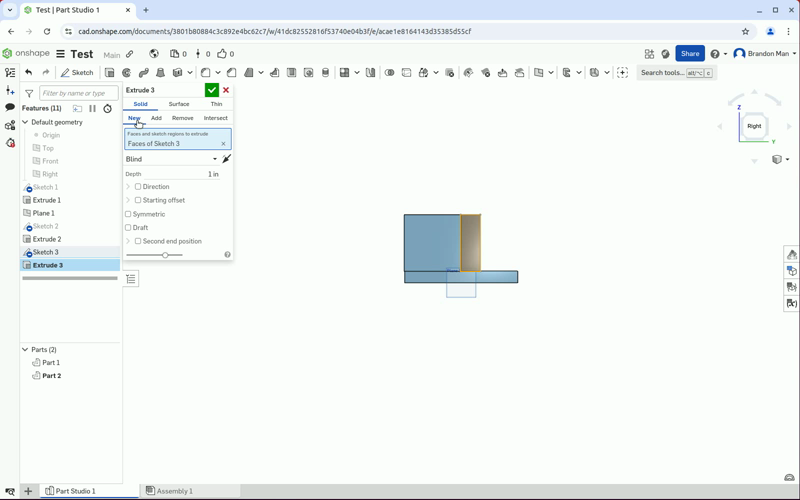
key(tab, 4)
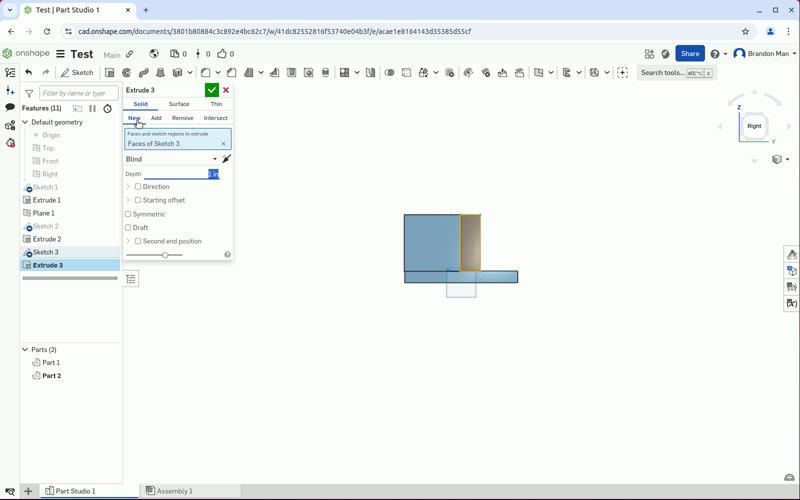
text(-30.811)
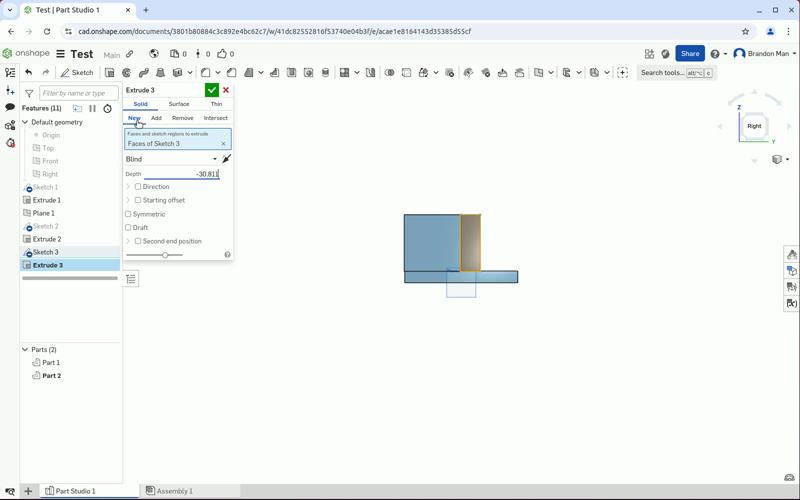
key(enter)
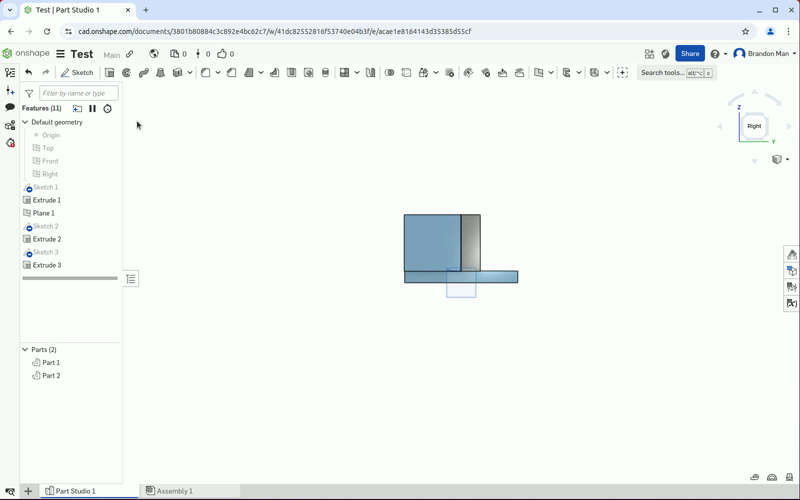
key(shift+h)
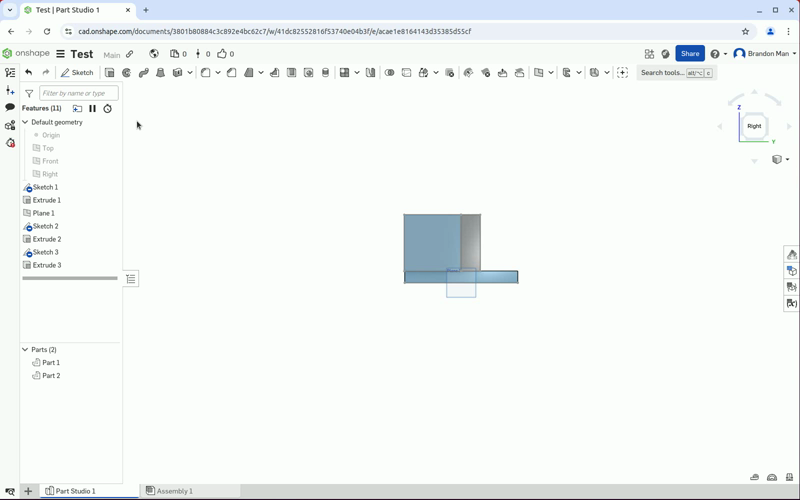
key(shift+h)
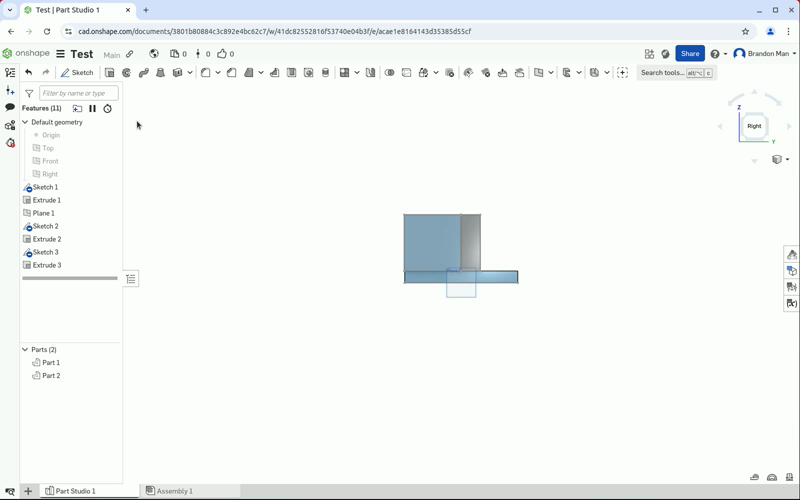
key(shift+7)
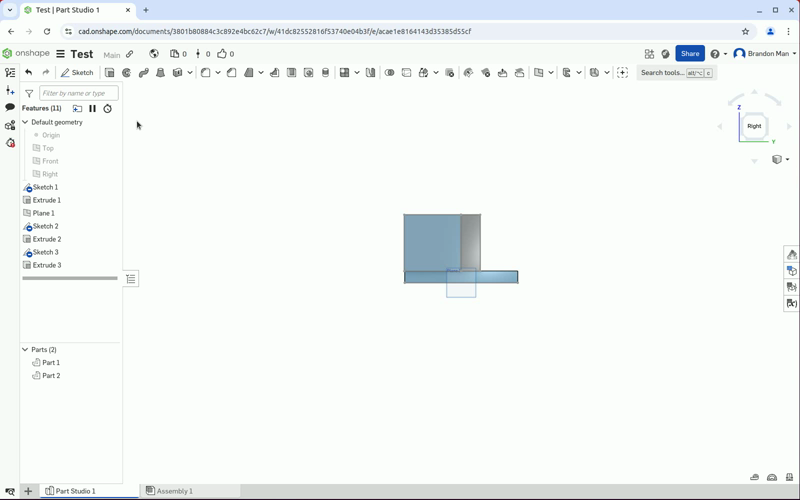
key(right, 2)
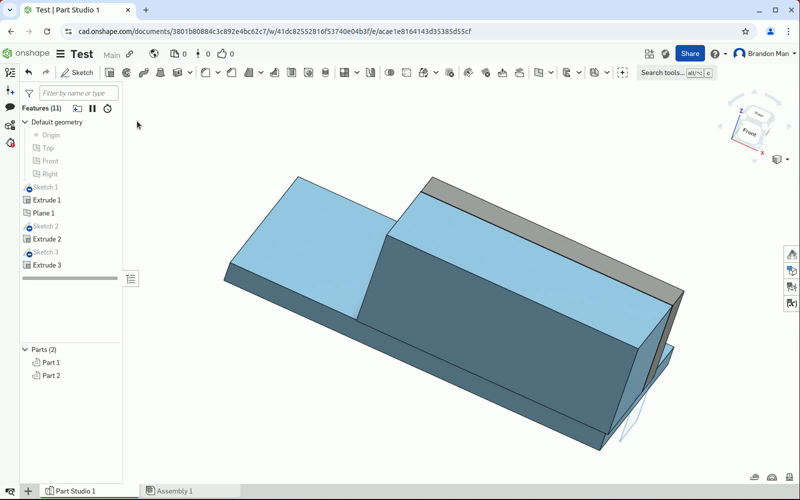
key(down, 2)
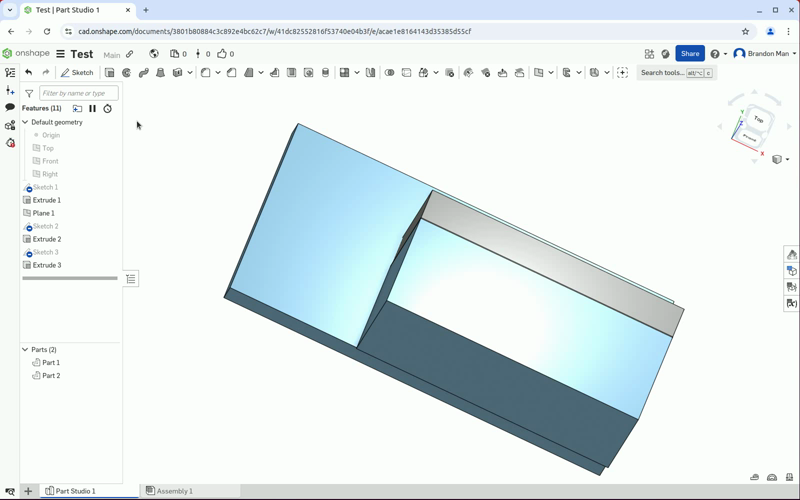
key(up, 2)
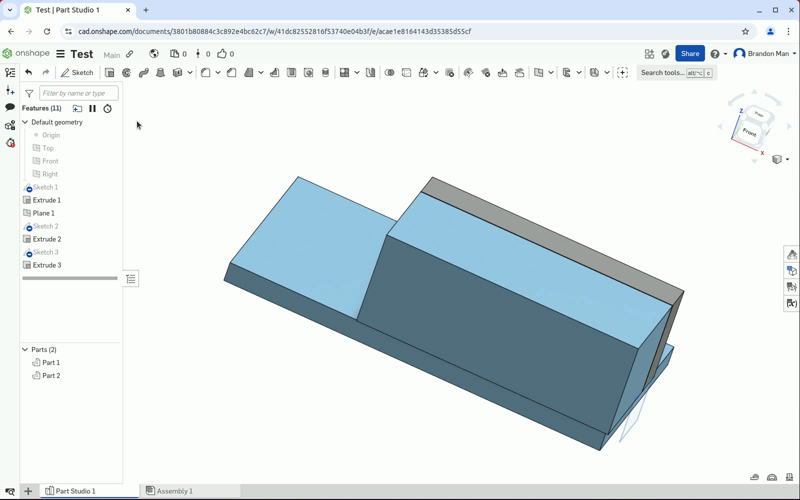
key(left, 2)
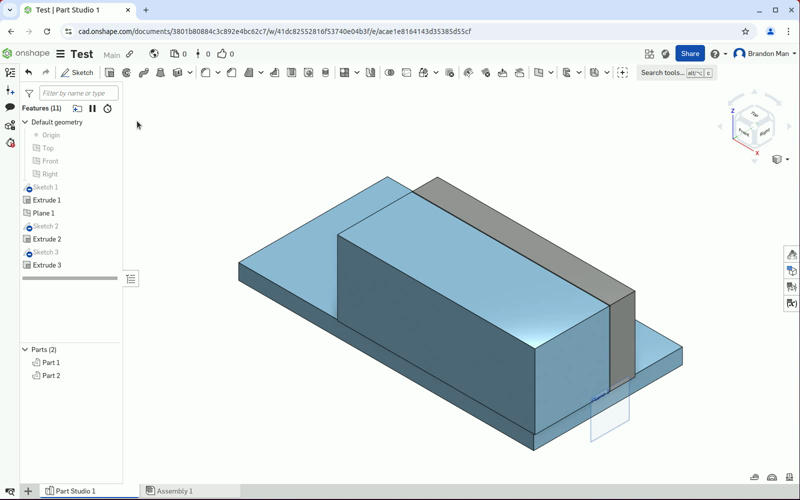
mouse_move(73, 189)
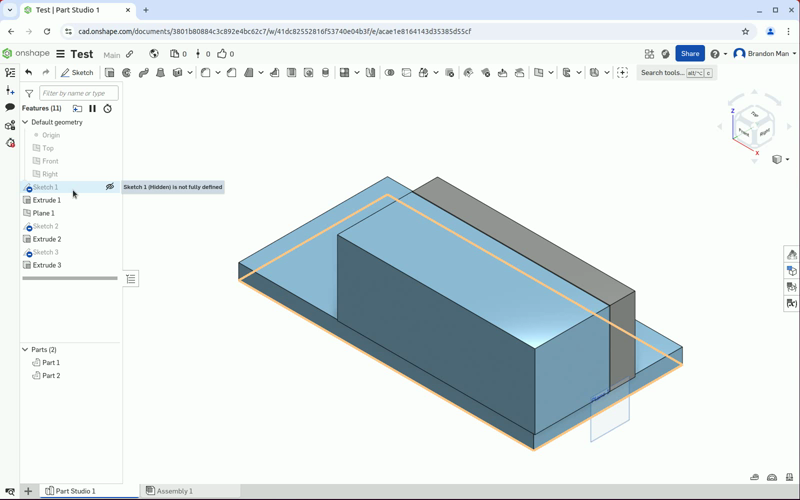
click(73, 189)